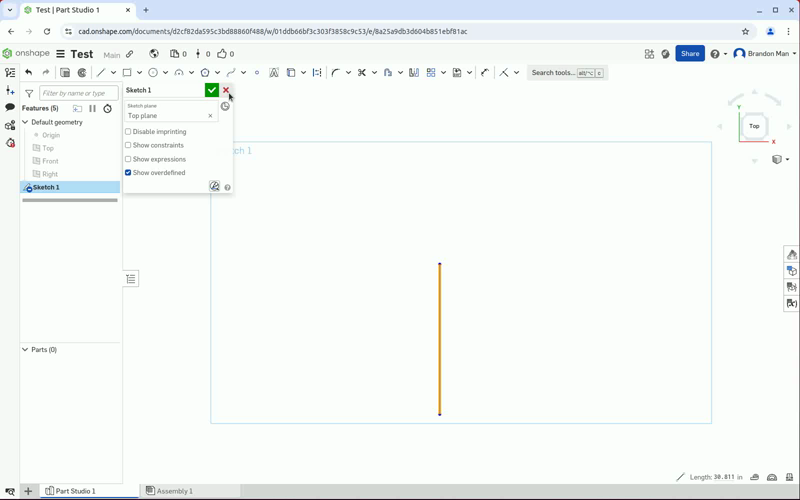
key(shift+h)
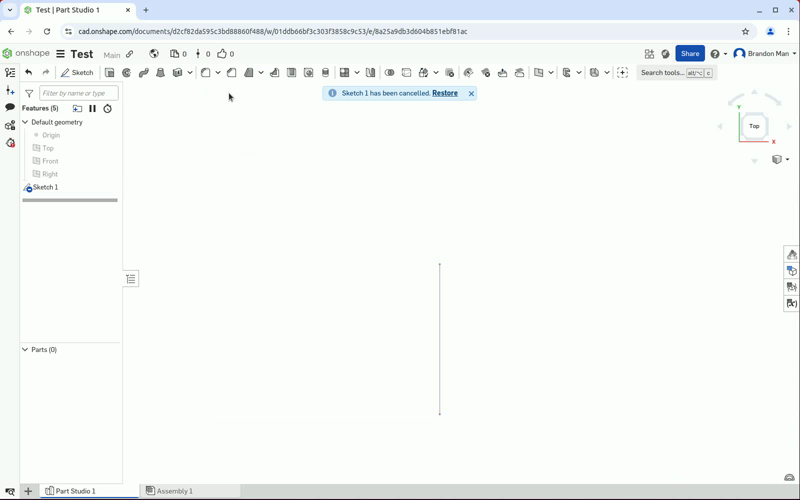
key(shift+s)
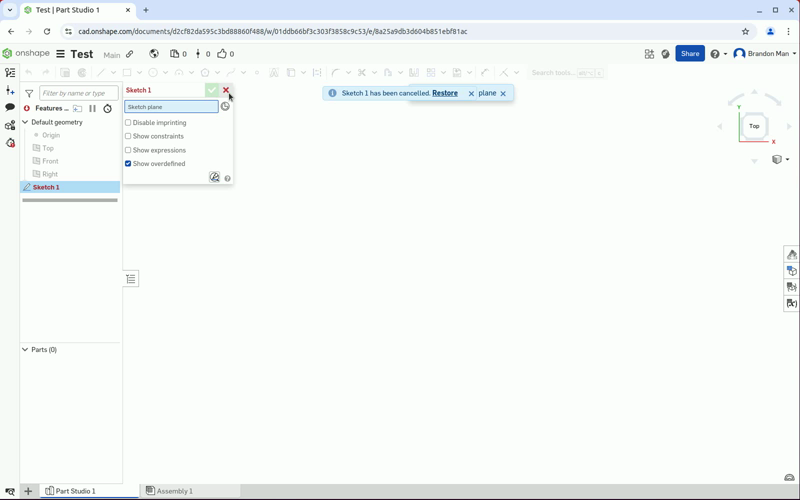
mouse_move(73, 150)
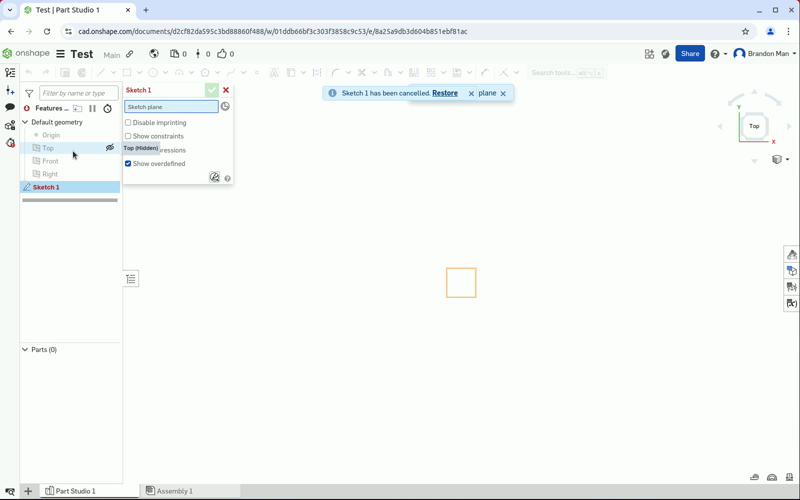
click(73, 150)
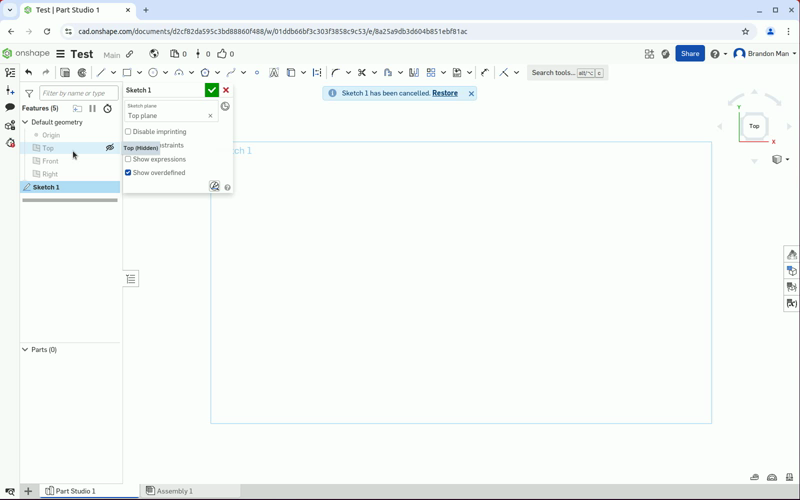
mouse_move(73, 352)
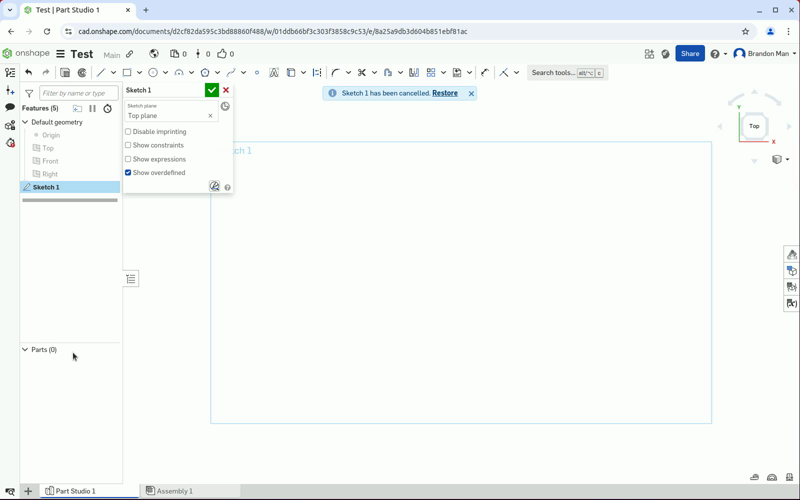
key(y)
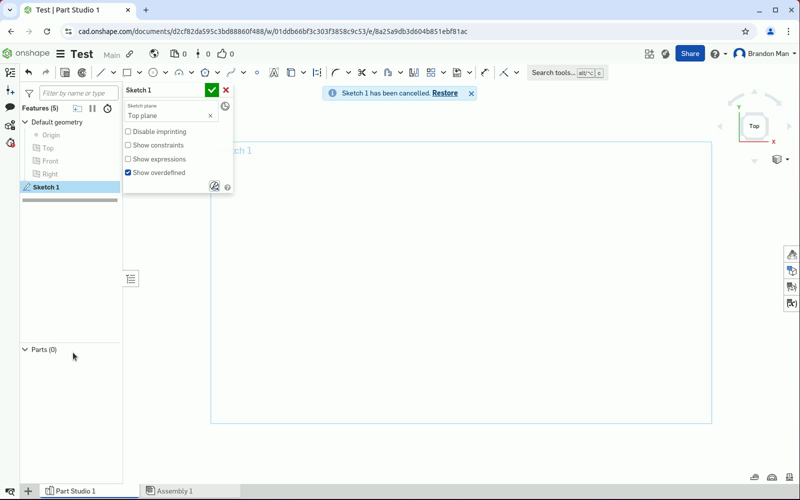
key(l)
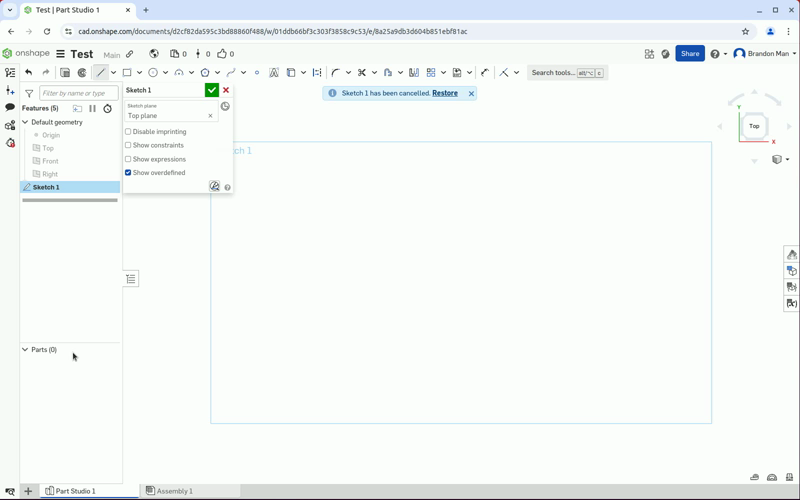
key_down(shift)
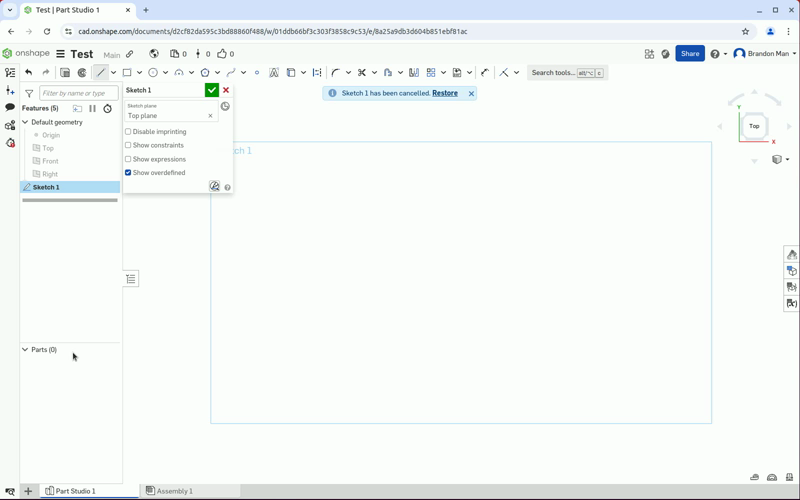
mouse_move(460, 395)
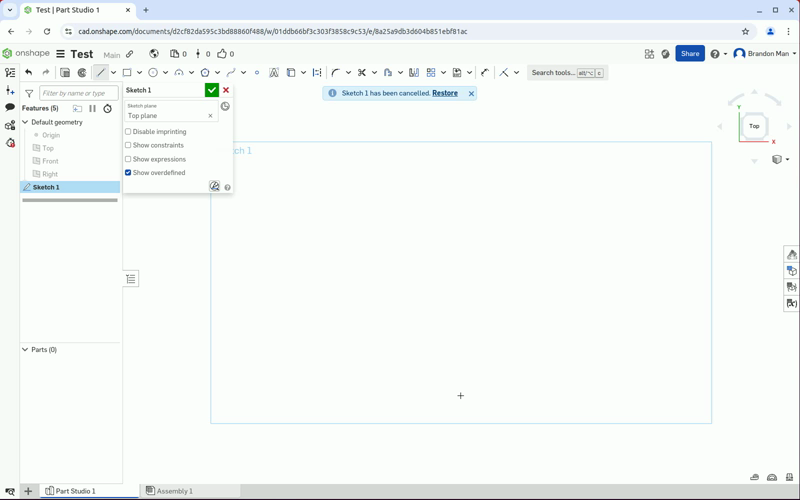
click(460, 395)
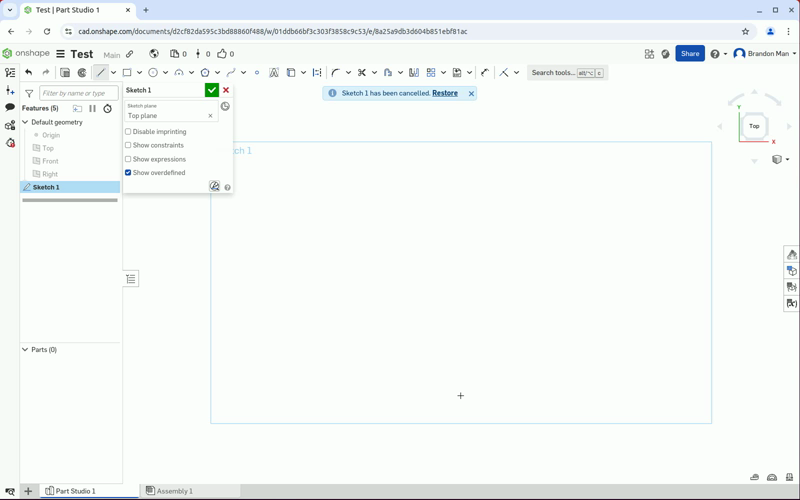
key_up(shift)
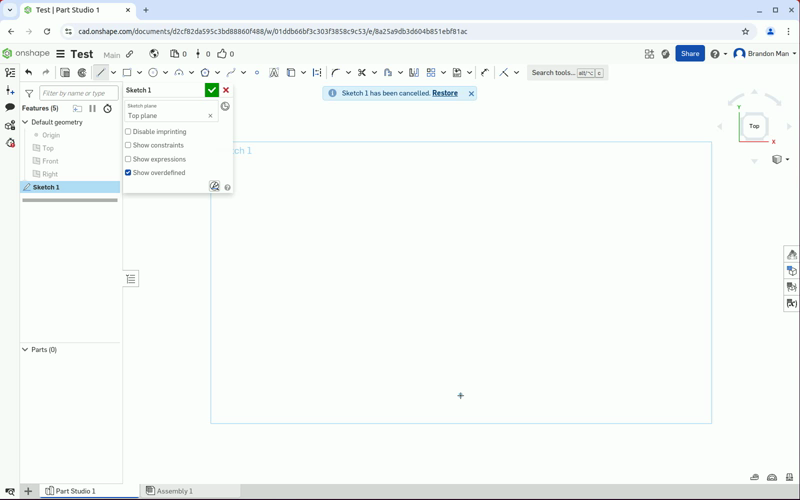
key_down(shift)
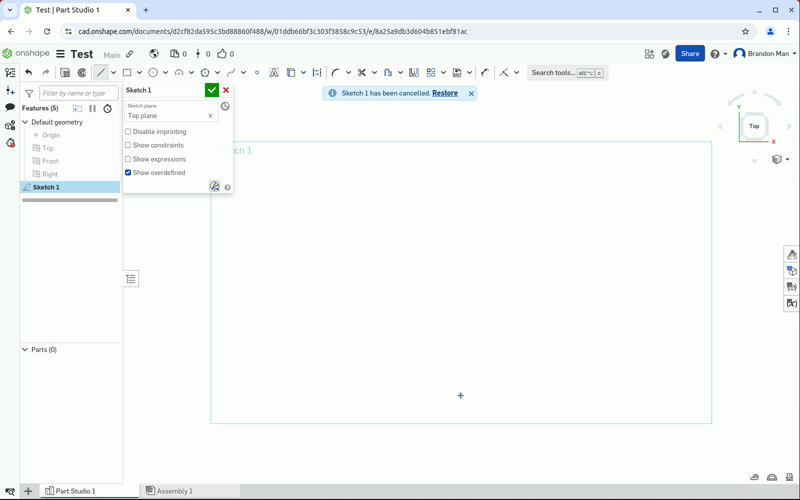
mouse_move(573, 395)
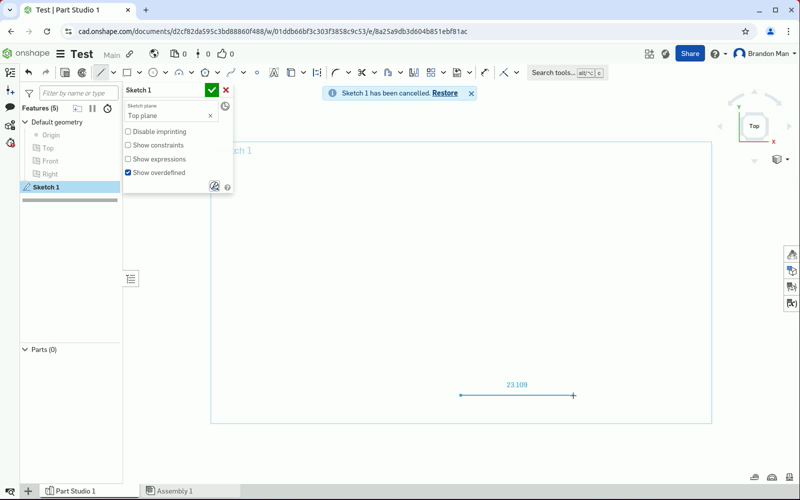
click(573, 395)
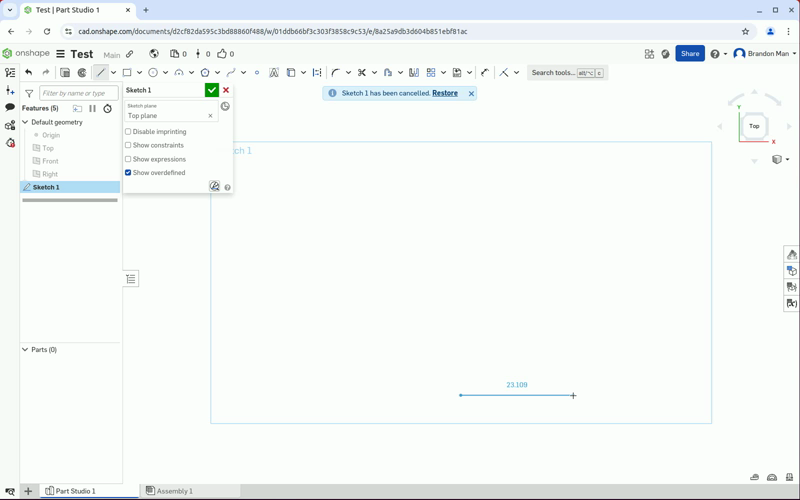
key_up(shift)
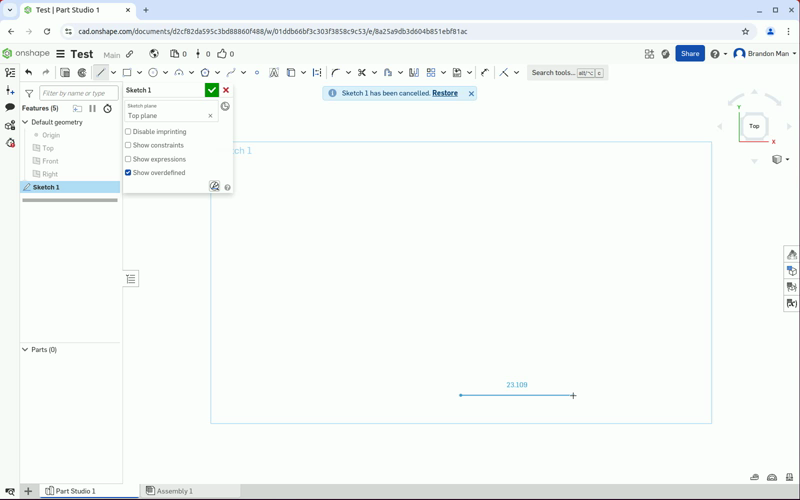
key_down(shift)
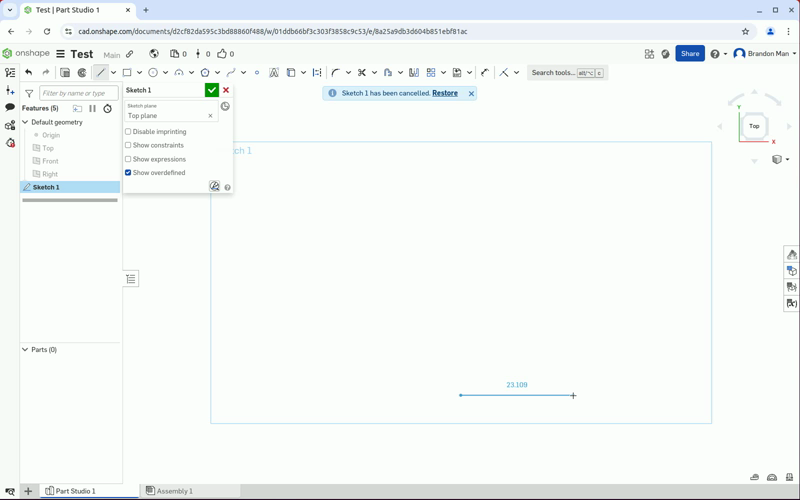
mouse_move(573, 282)
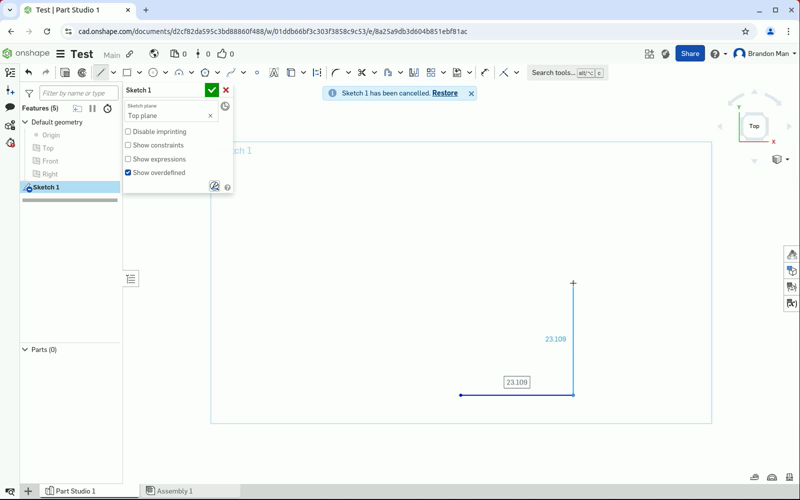
click(573, 282)
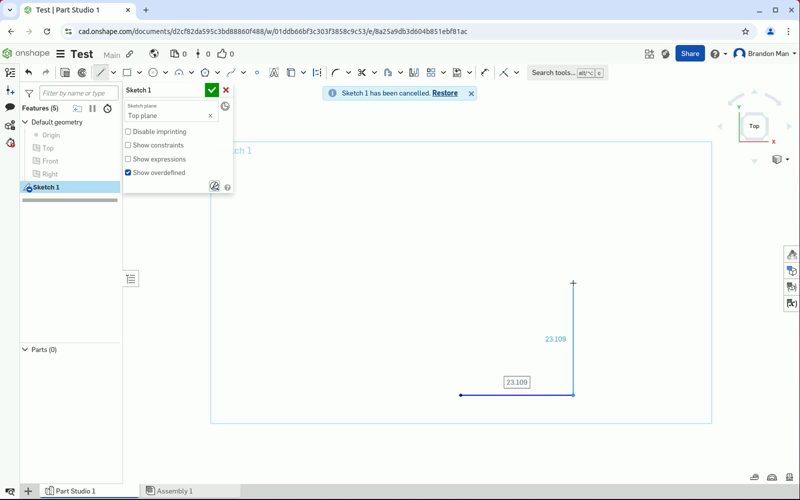
key_up(shift)
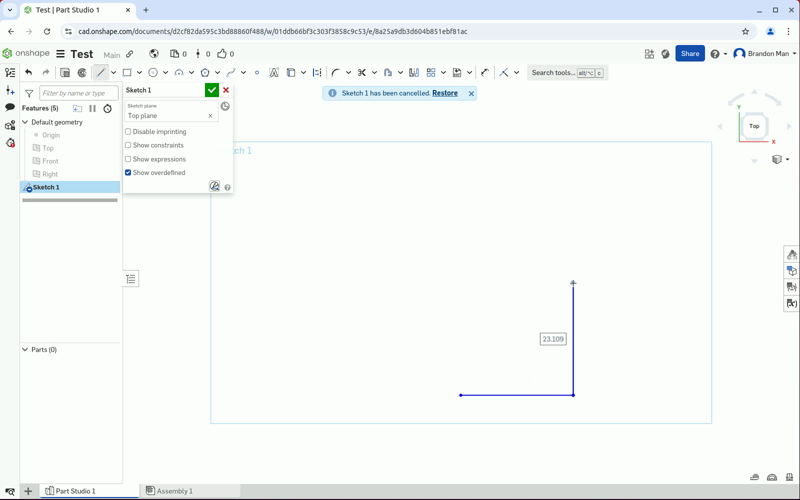
key_down(shift)
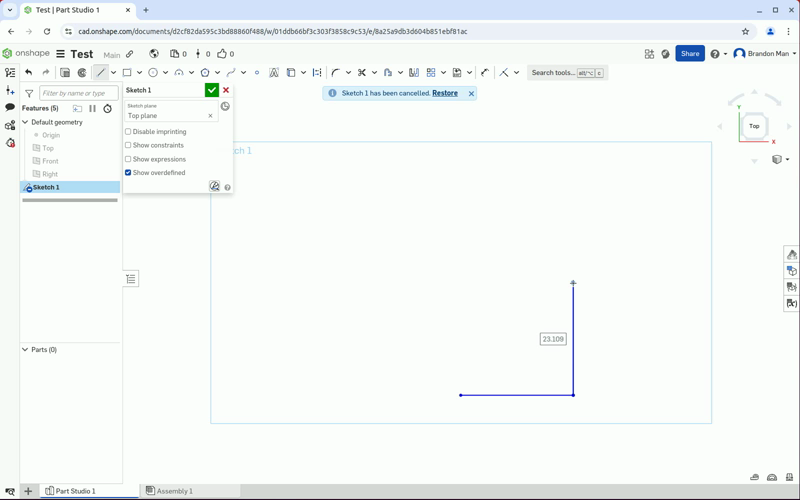
mouse_move(460, 282)
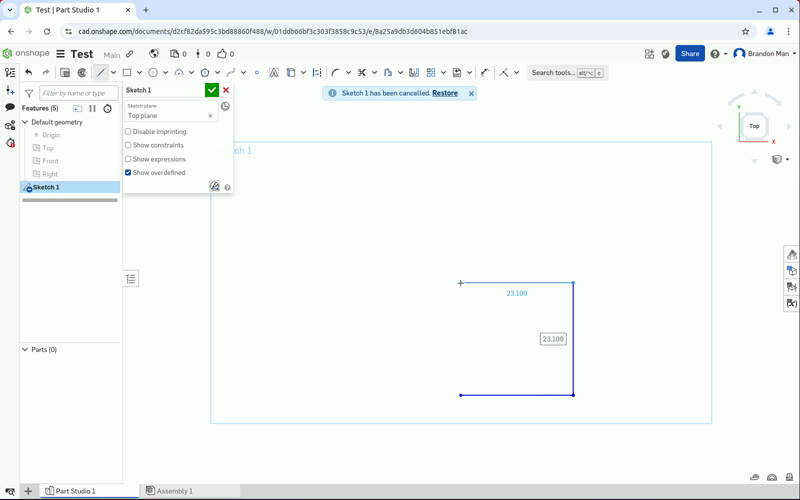
click(460, 282)
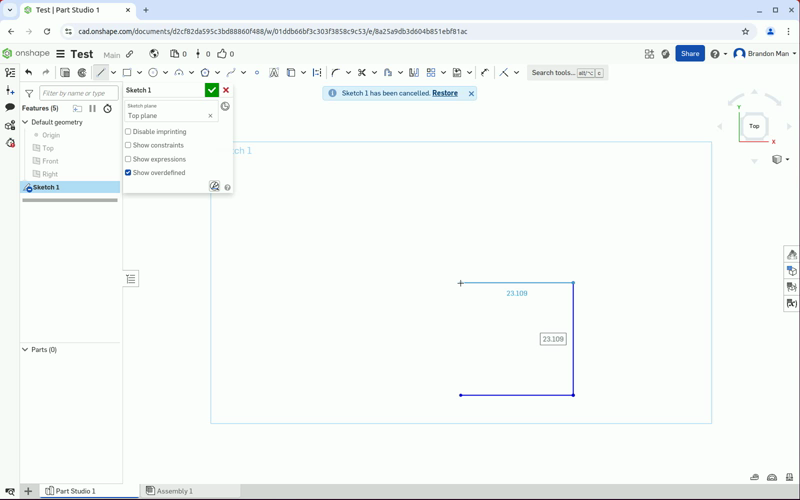
key_up(shift)
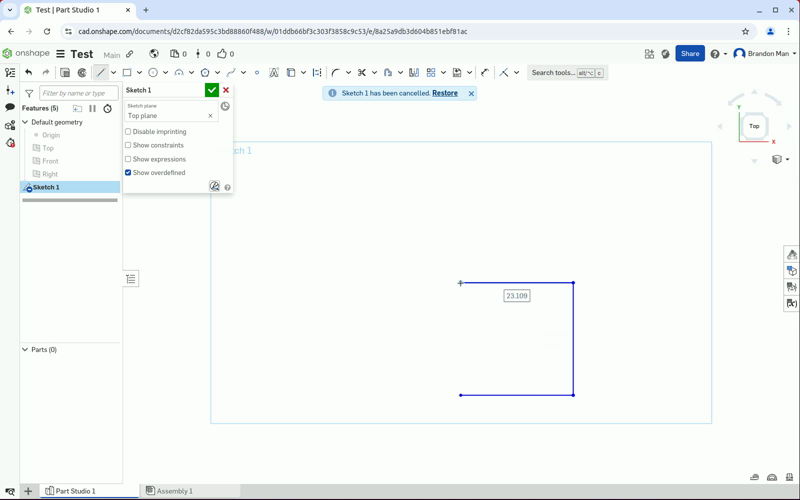
key_down(shift)
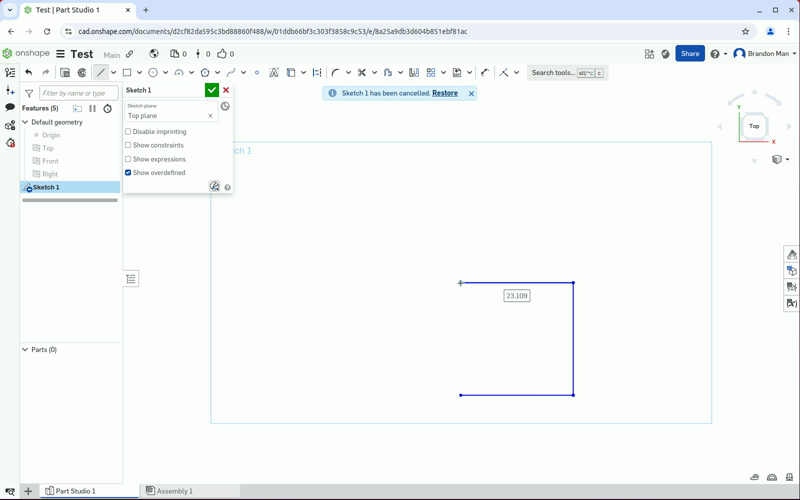
mouse_move(460, 395)
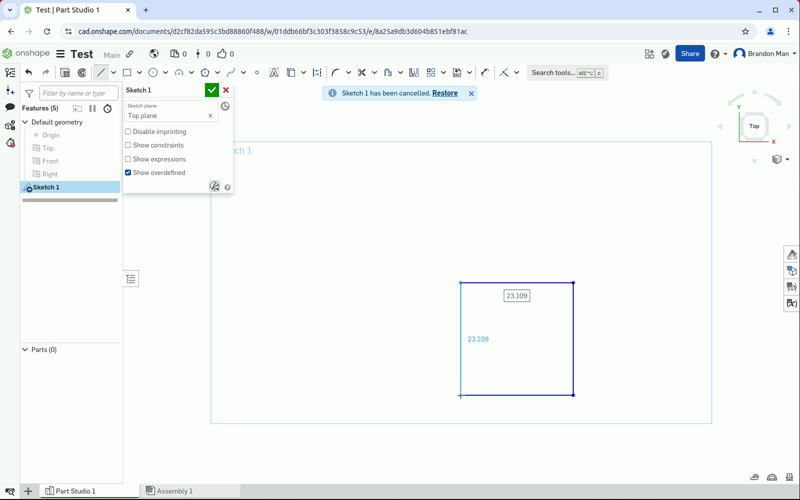
key_up(shift)
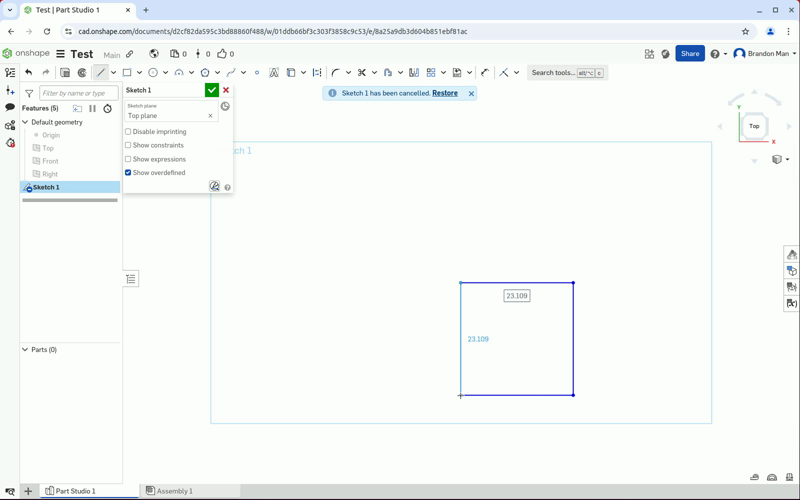
click(460, 395)
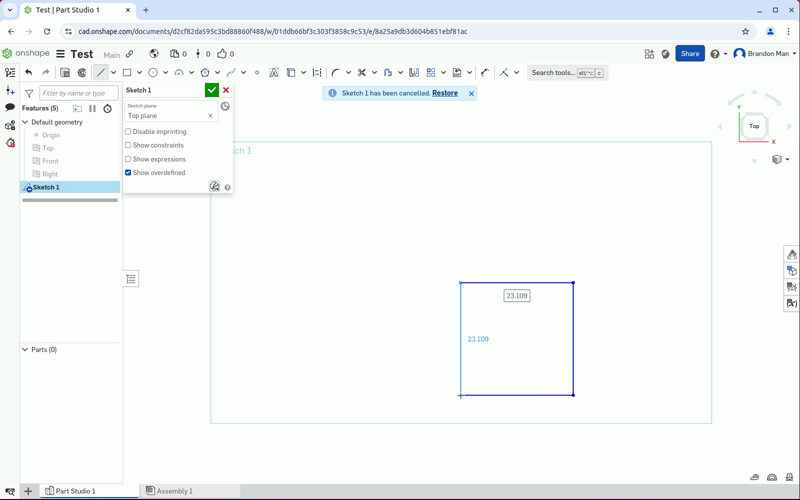
key(esc)
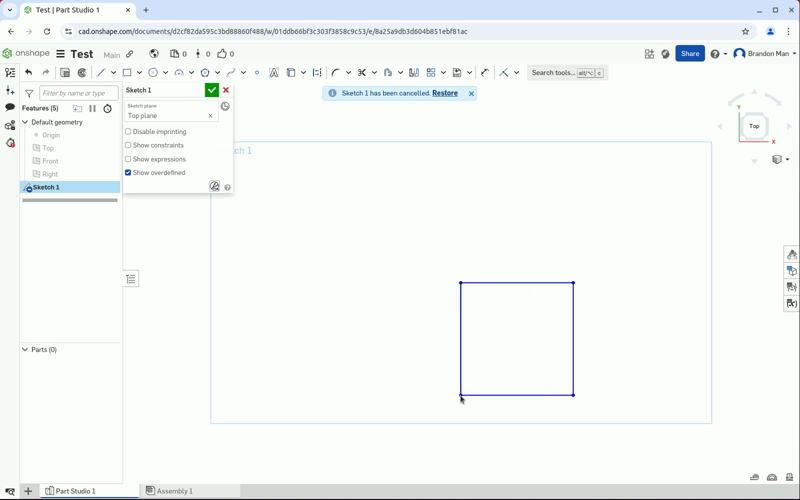
mouse_move(527, 344)
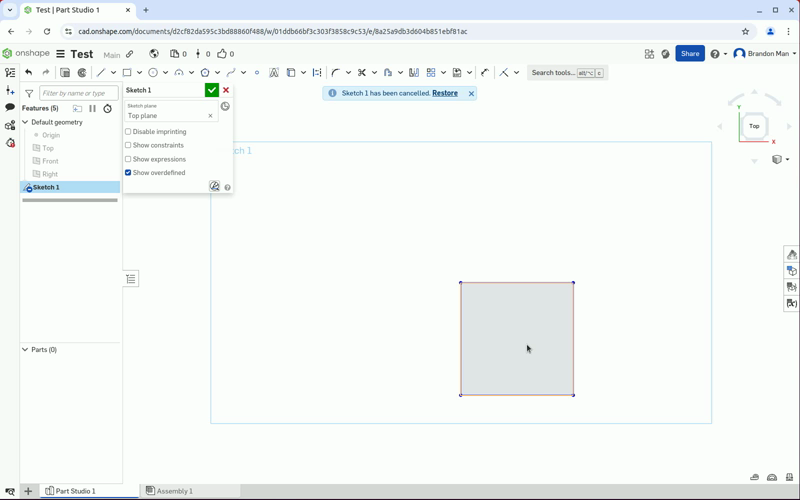
click(527, 344)
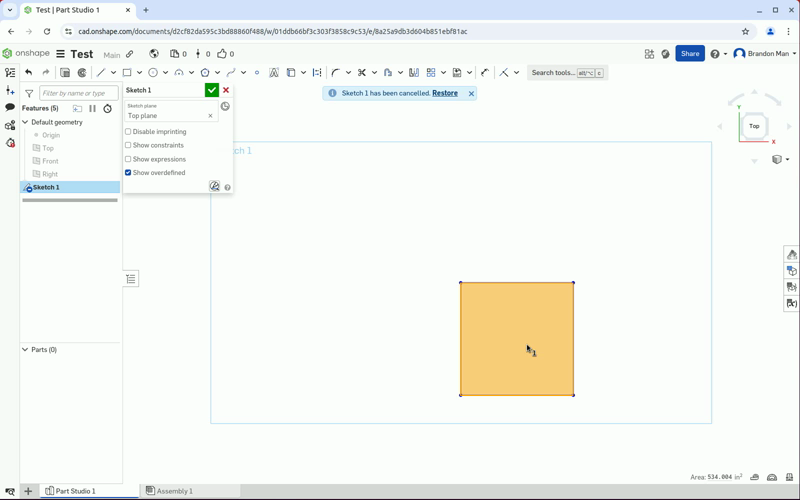
mouse_move(73, 352)
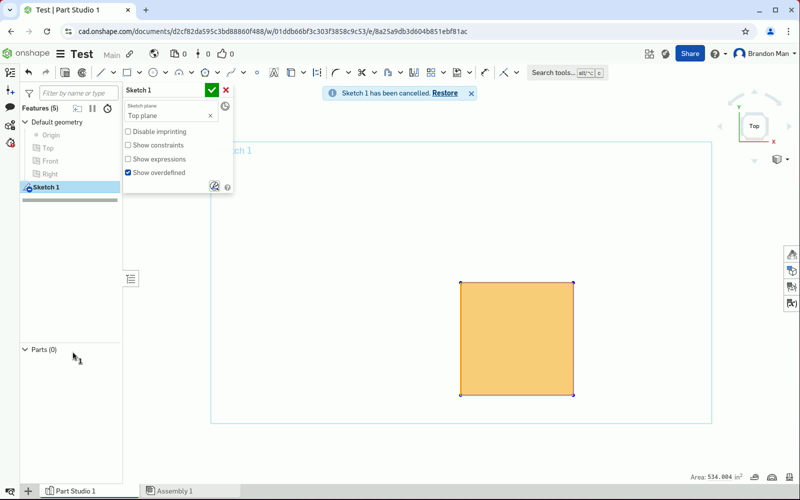
key(shift+y)
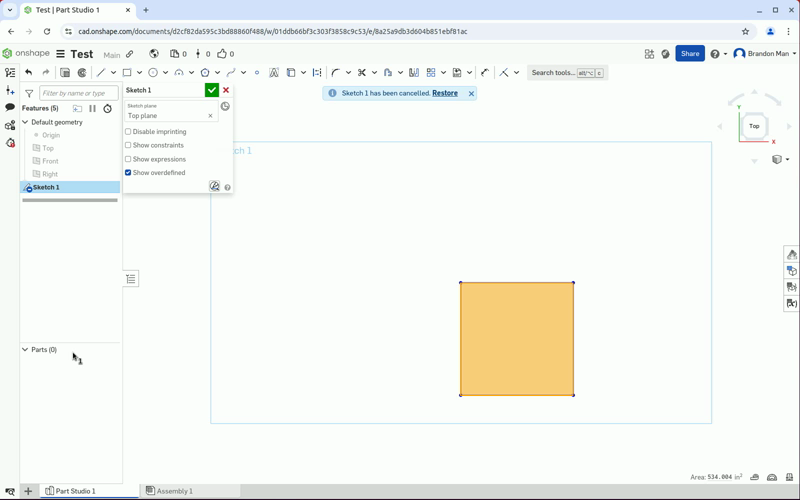
key(shift+e)
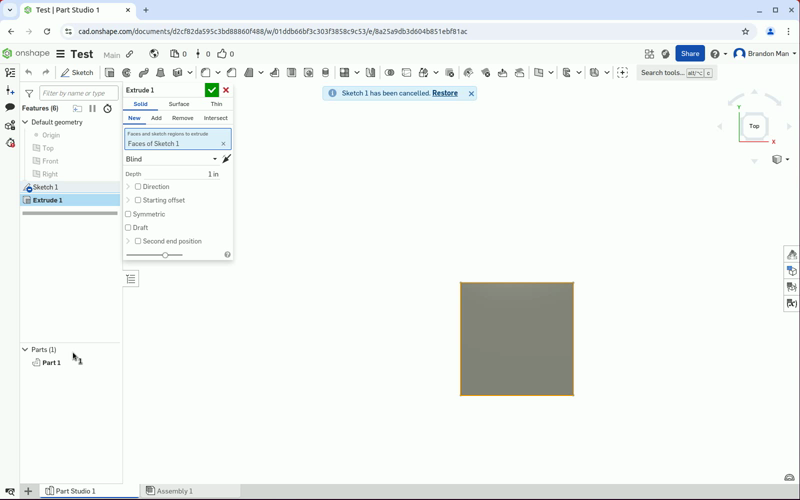
mouse_move(143, 106)
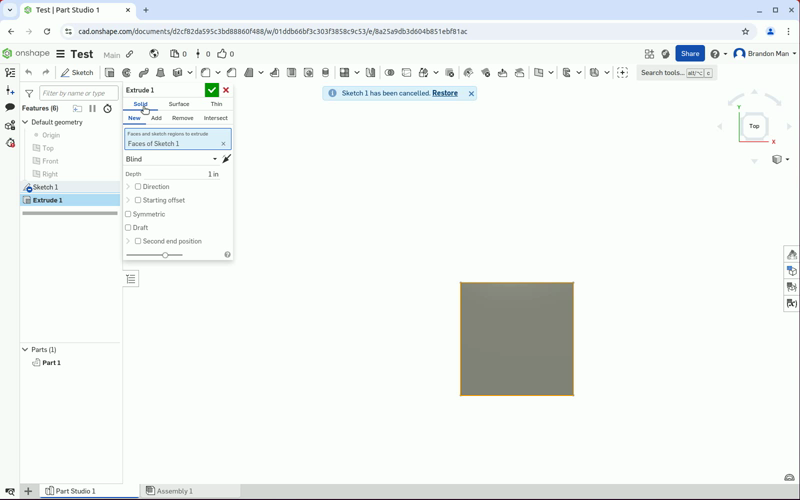
click(143, 106)
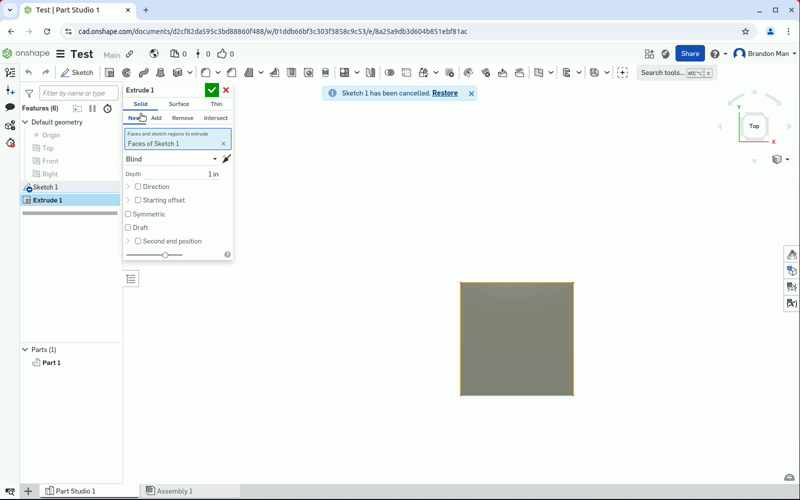
mouse_move(137, 120)
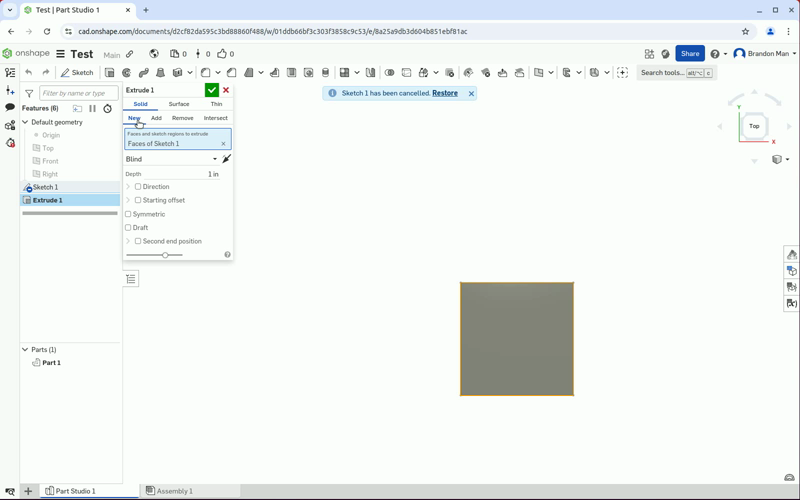
click(137, 120)
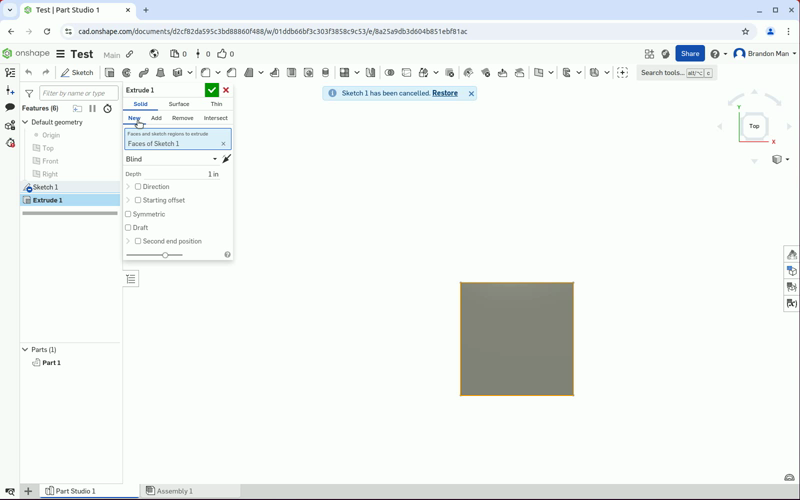
key(tab, 4)
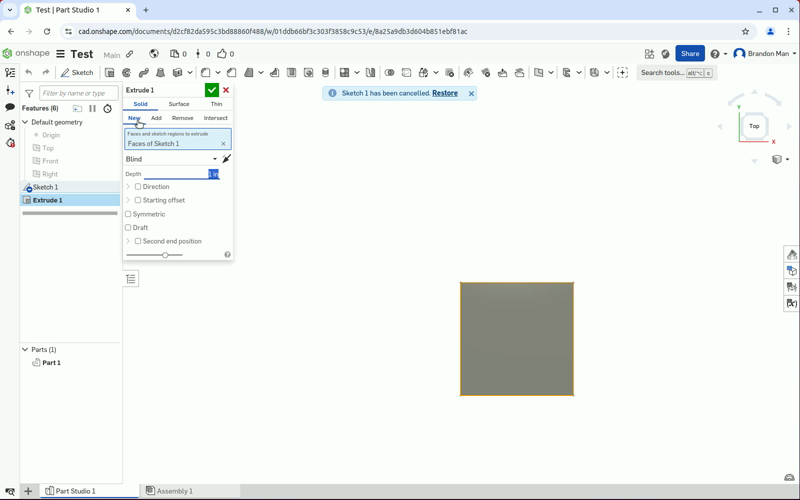
text(5.777)
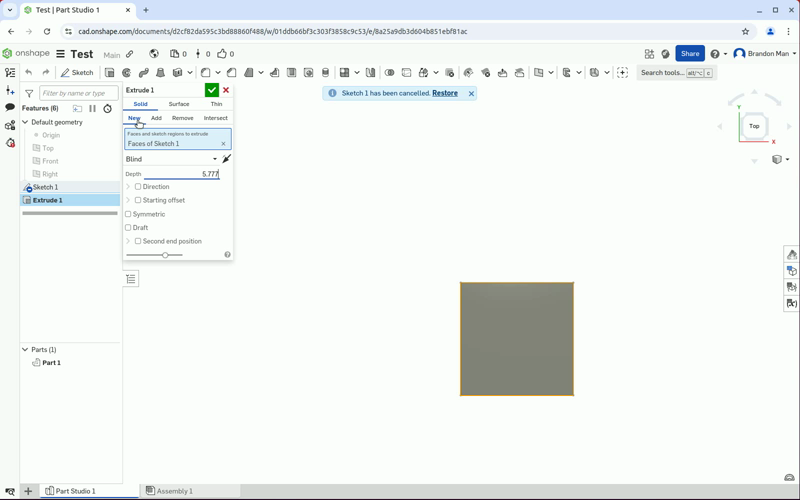
key(enter)
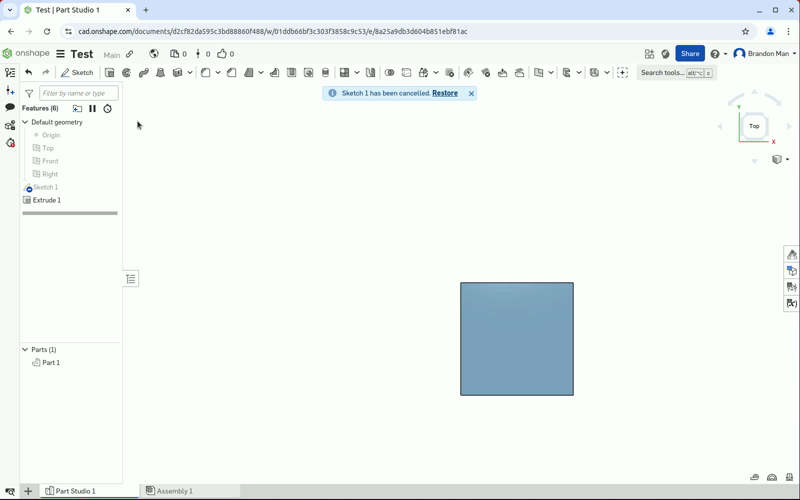
key(shift+h)
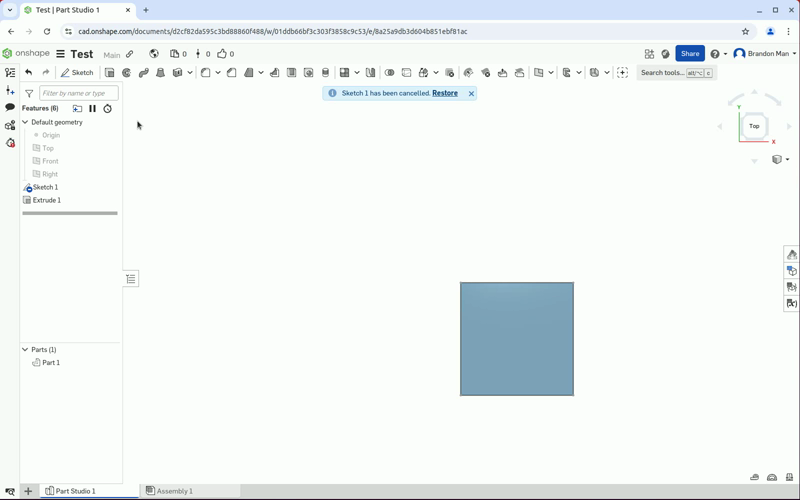
key(shift+h)
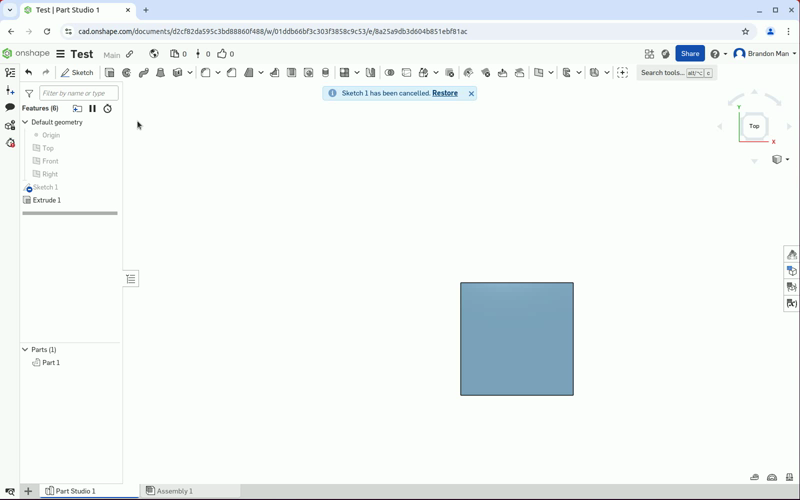
mouse_move(73, 189)
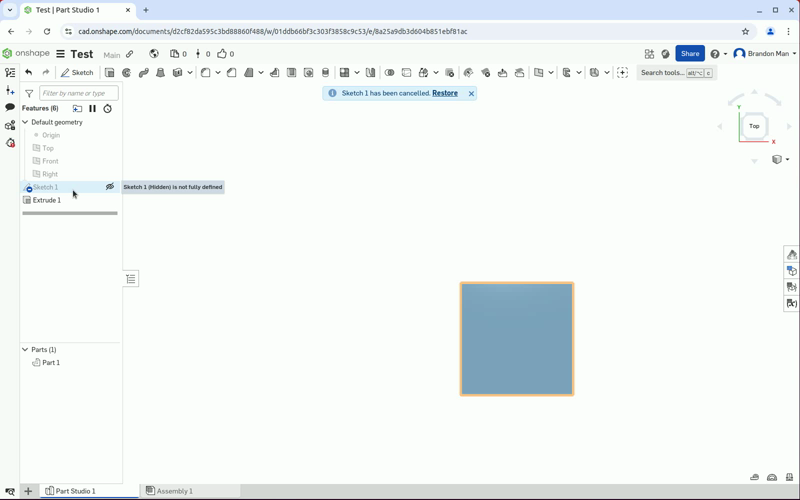
click(73, 189)
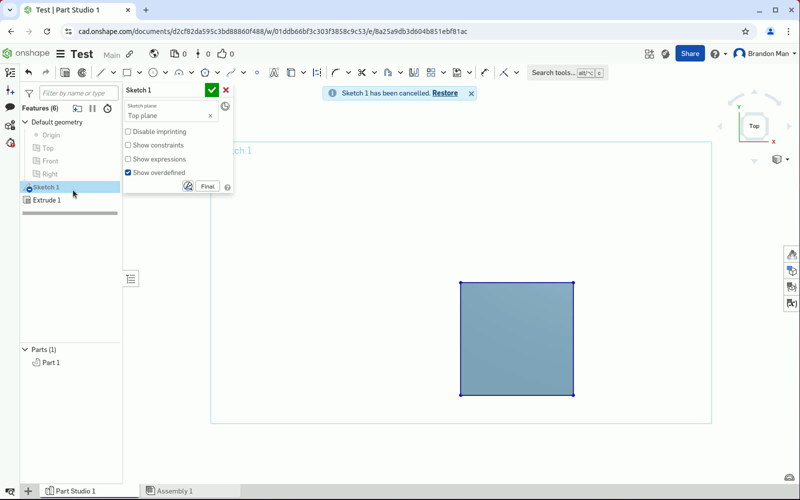
mouse_move(229, 92)
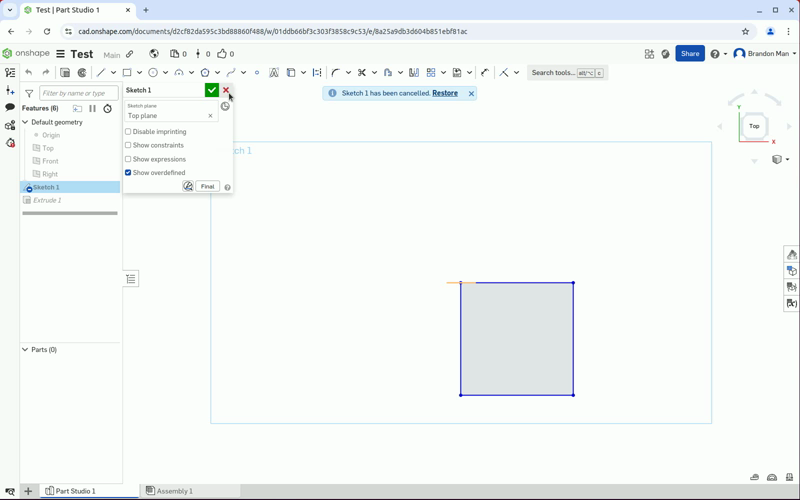
click(229, 92)
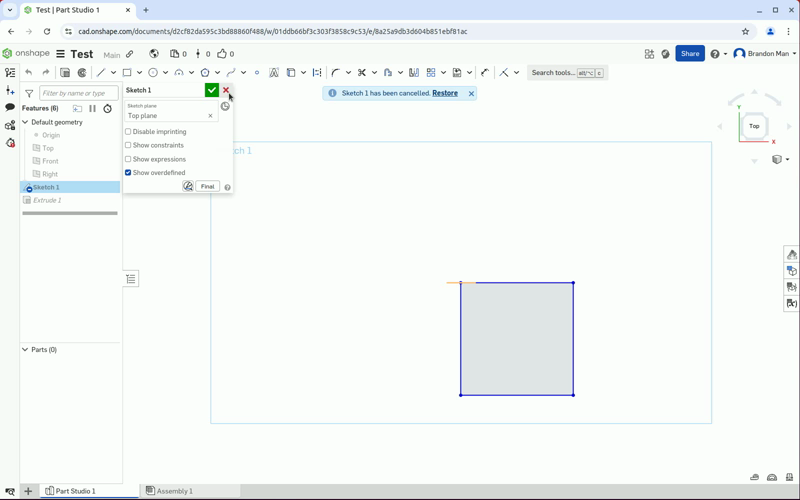
key(shift+s)
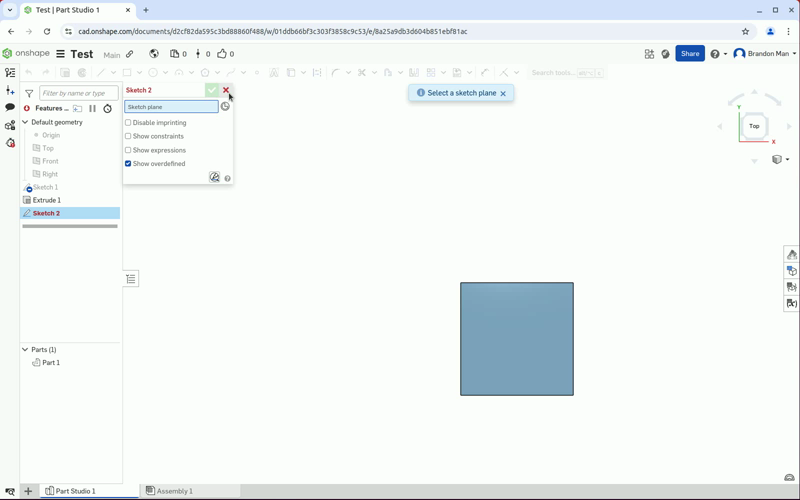
mouse_move(73, 150)
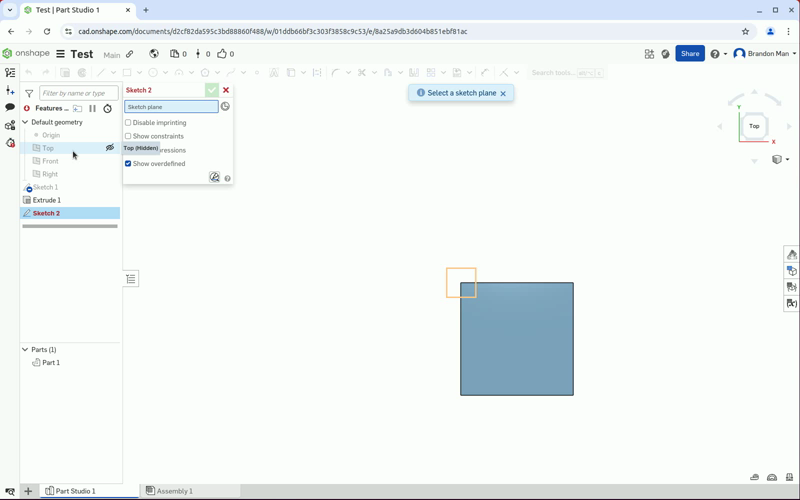
click(73, 150)
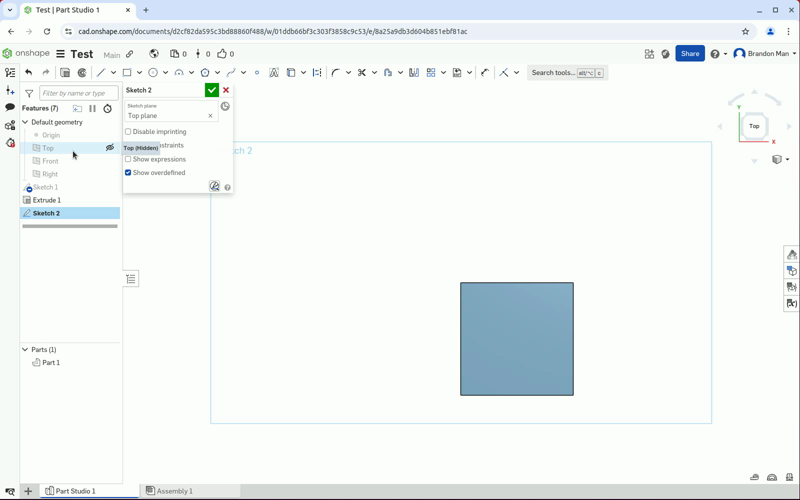
mouse_move(73, 352)
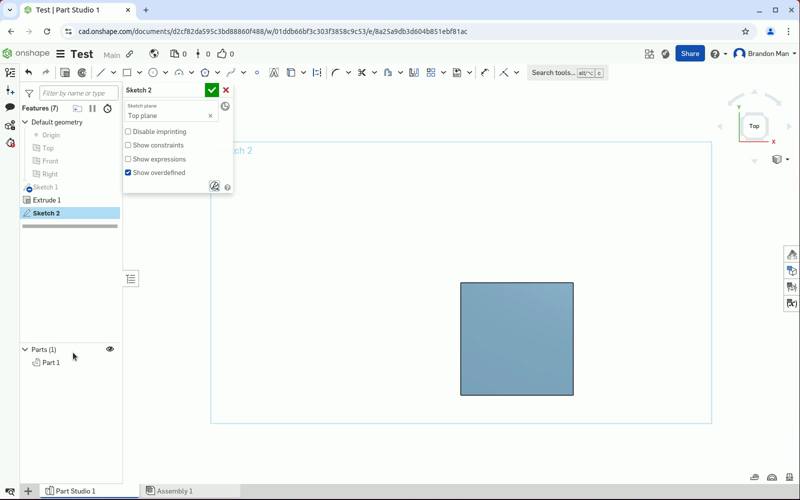
key(y)
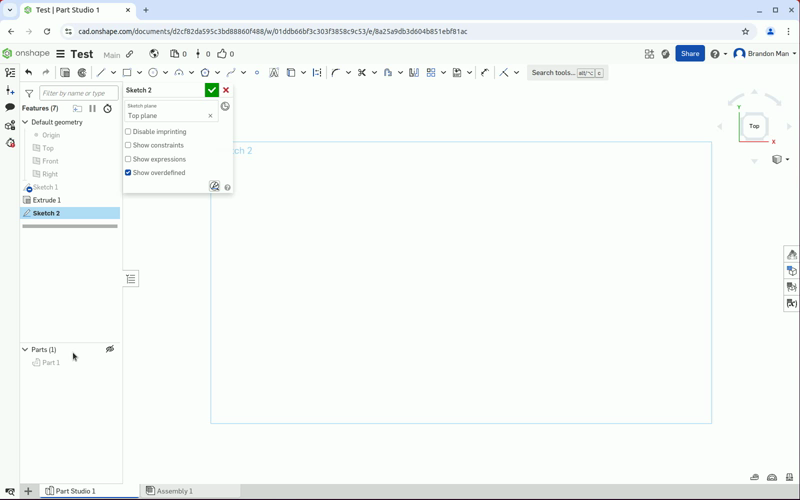
key(l)
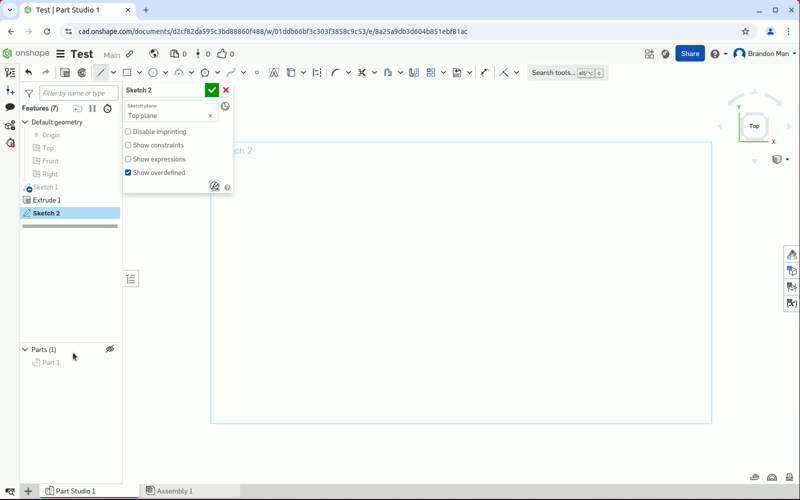
key_down(shift)
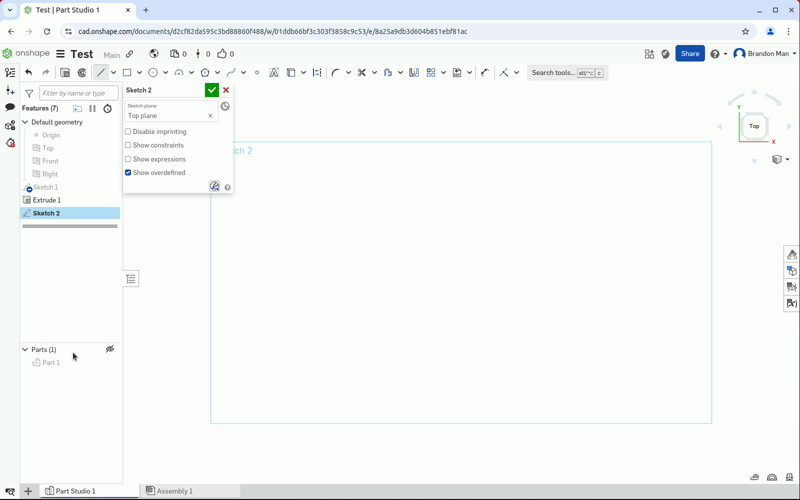
mouse_move(460, 311)
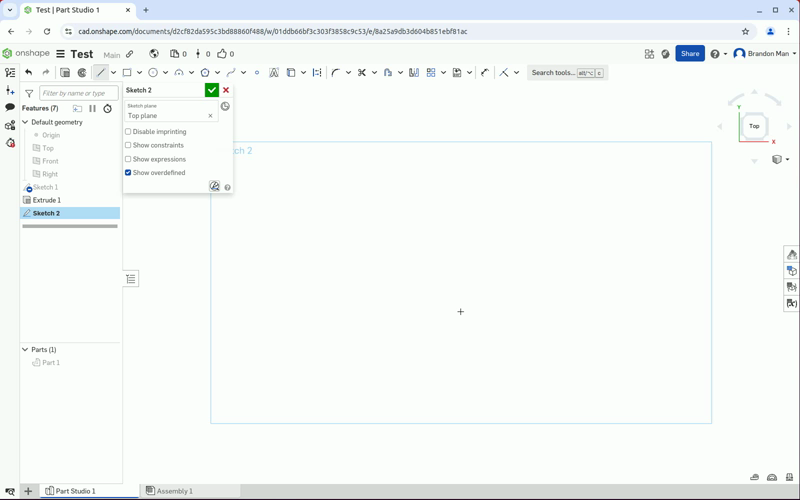
click(460, 311)
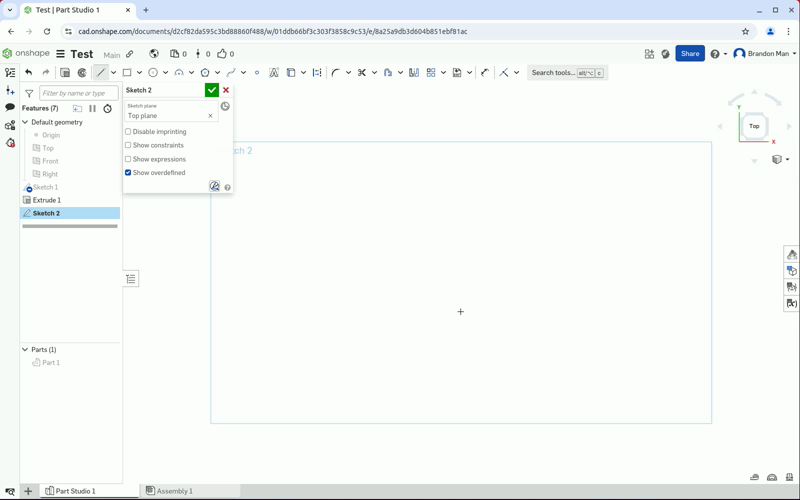
key_up(shift)
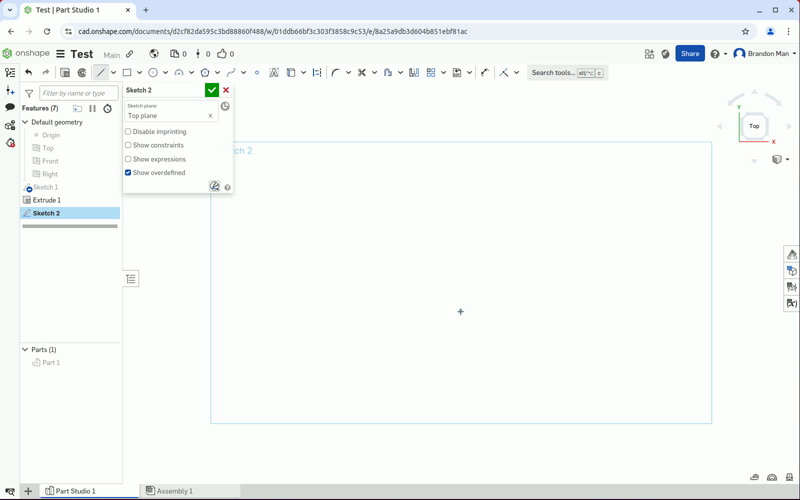
key_down(shift)
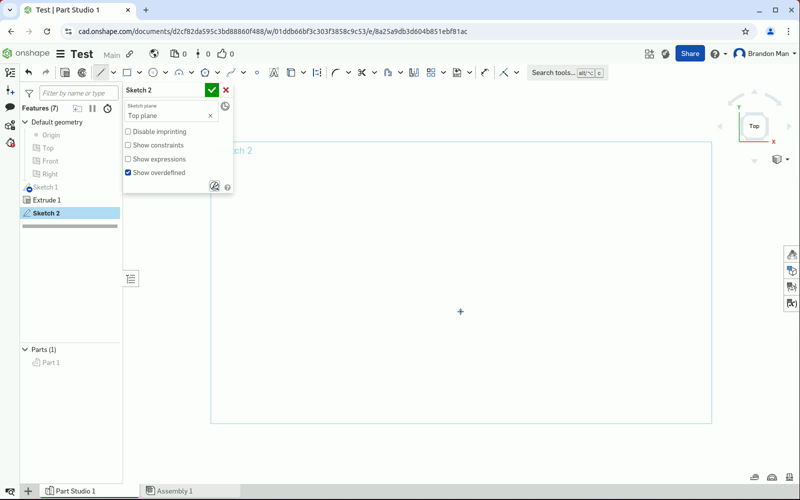
mouse_move(573, 311)
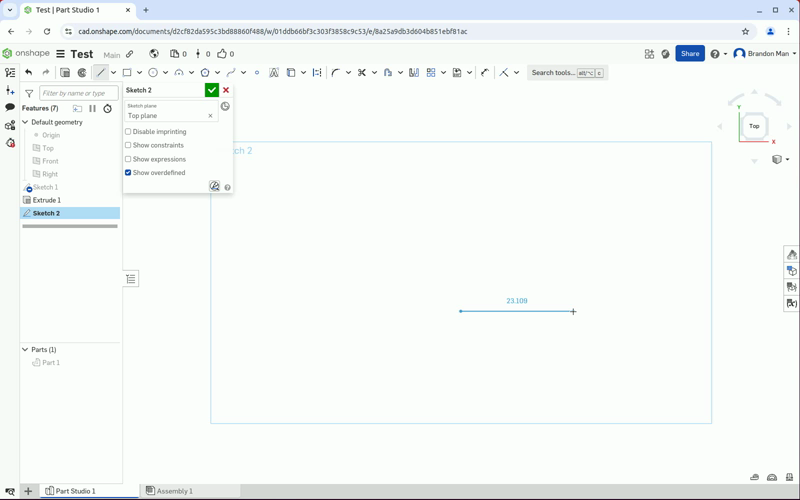
click(573, 311)
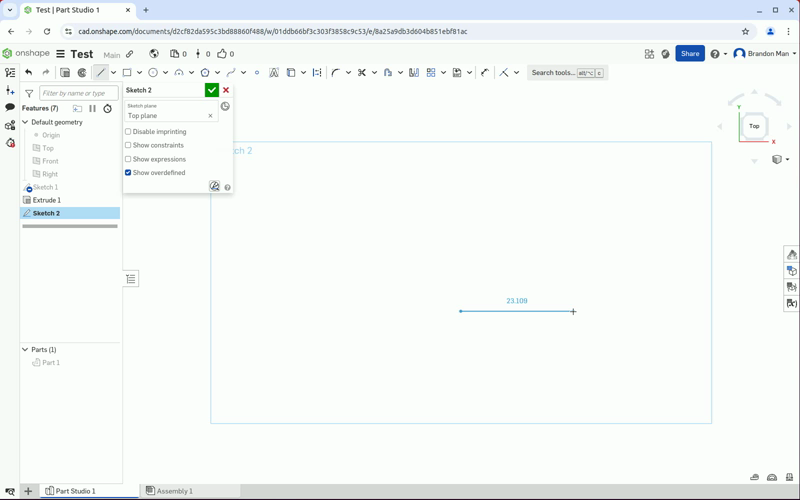
key_up(shift)
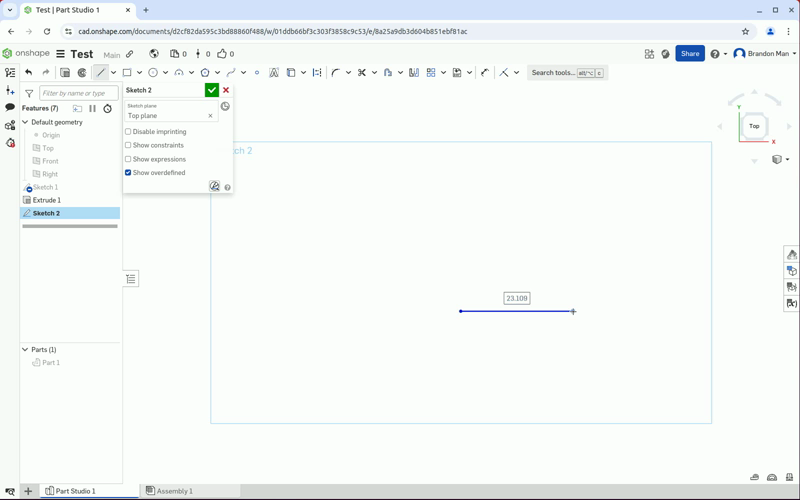
key_down(shift)
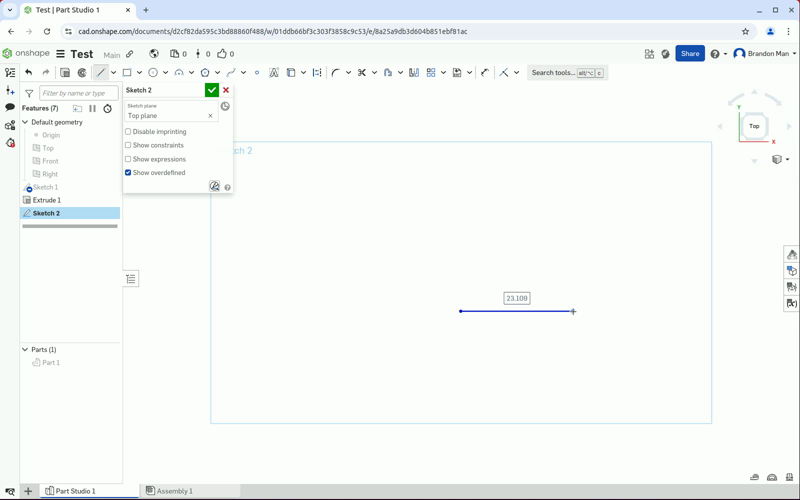
mouse_move(589, 311)
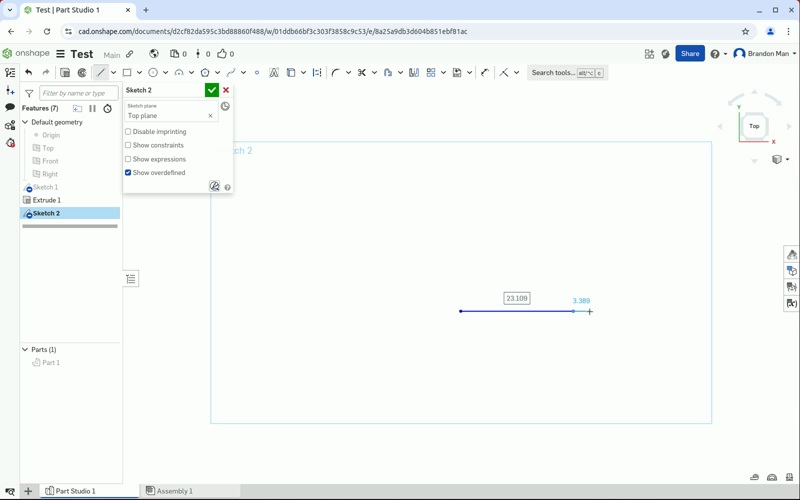
mouse_move(573, 282)
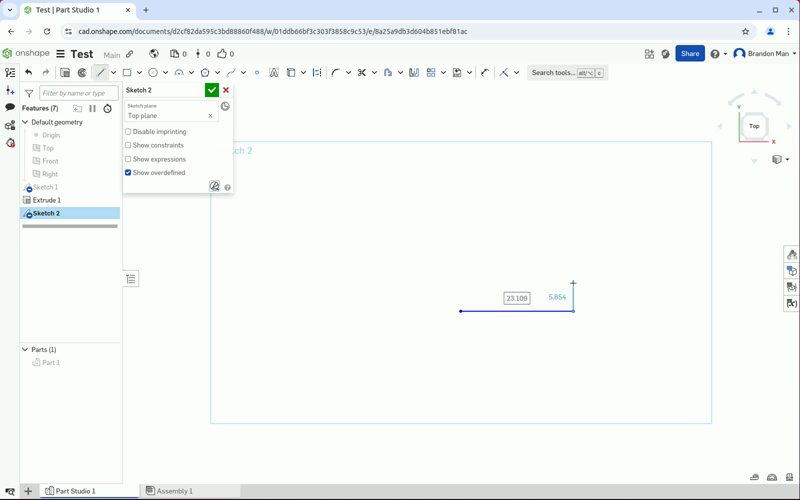
click(573, 282)
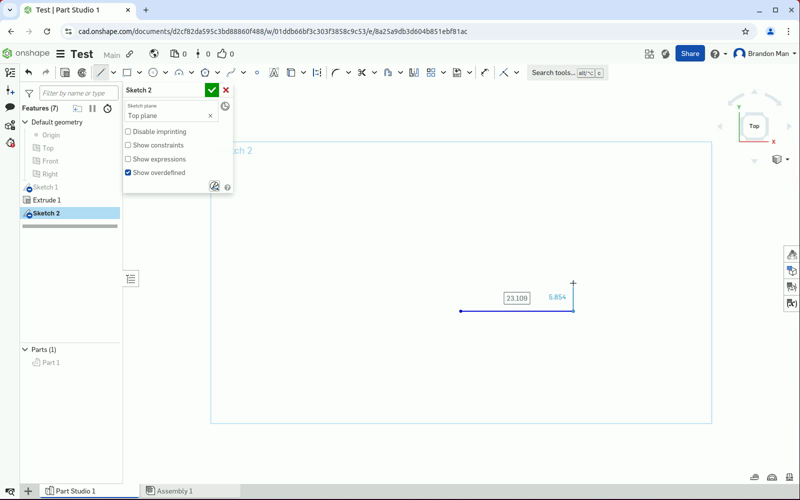
key_up(shift)
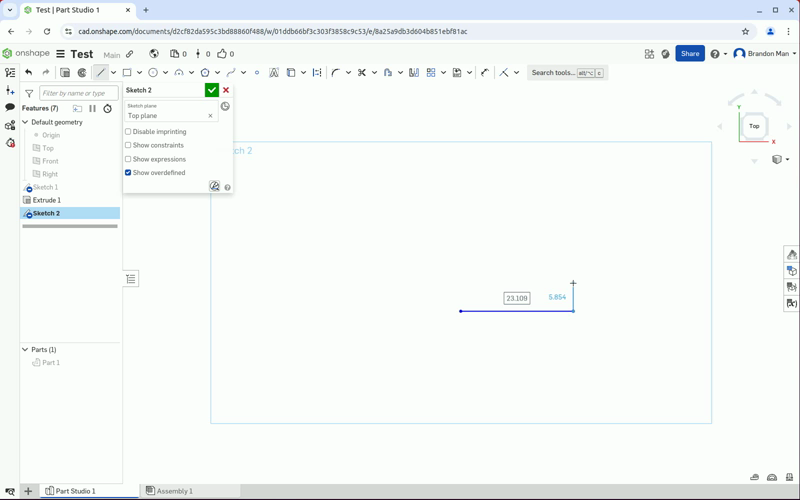
key_down(shift)
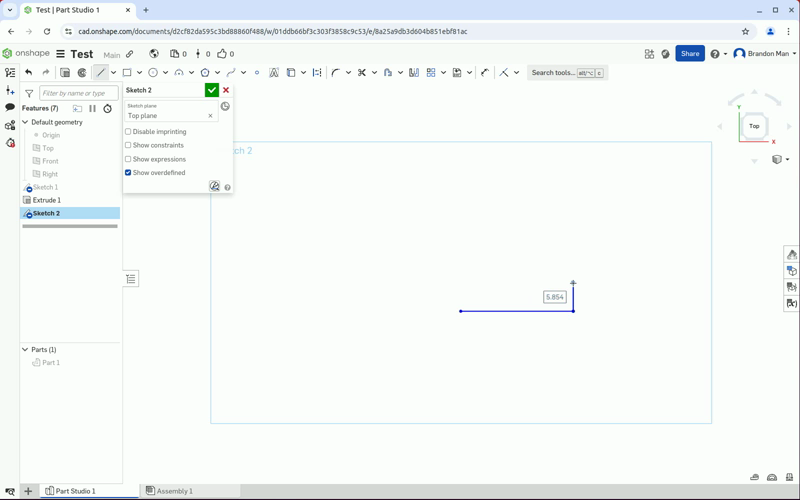
mouse_move(460, 282)
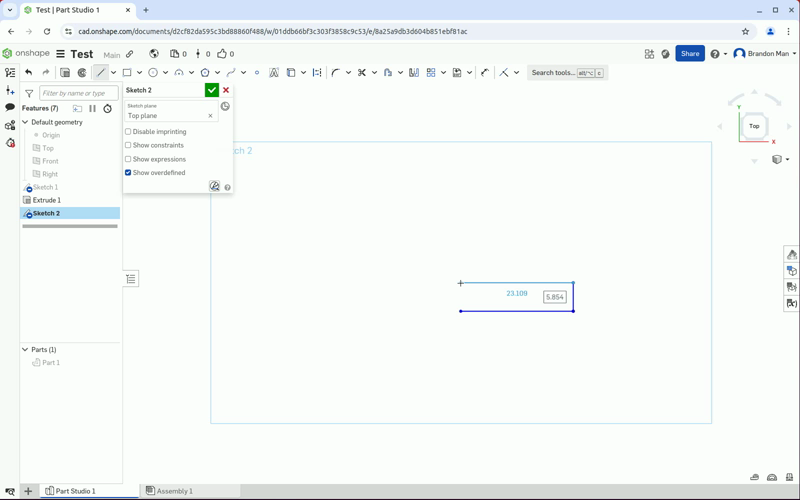
click(460, 282)
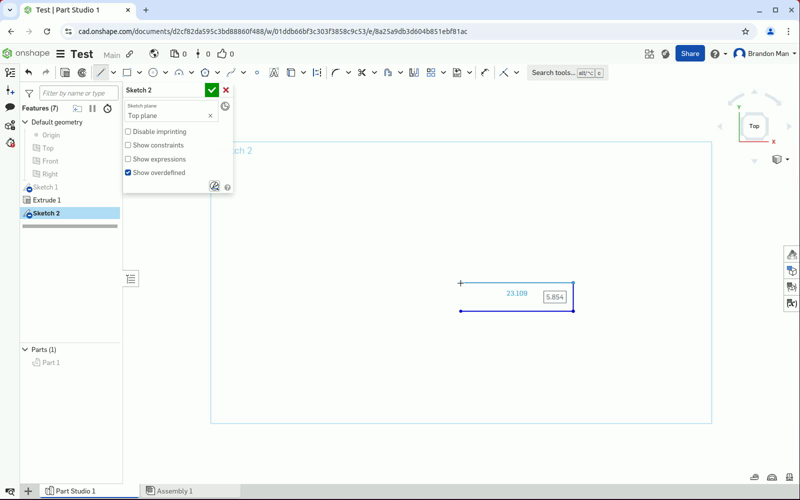
key_up(shift)
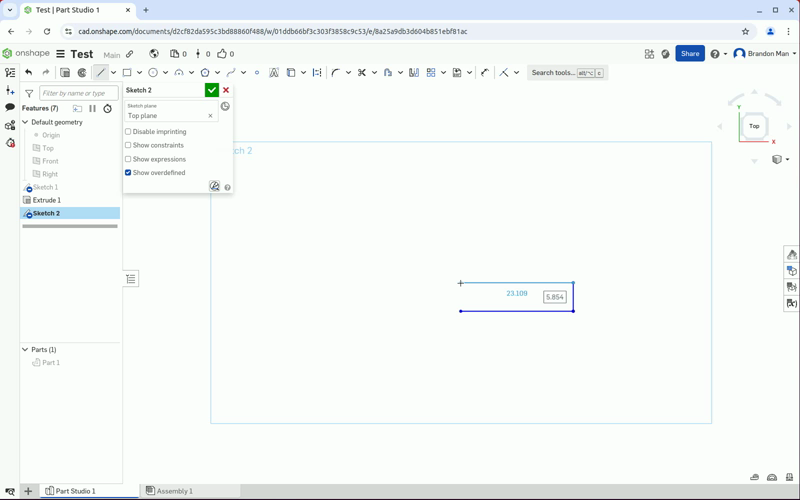
mouse_move(490, 282)
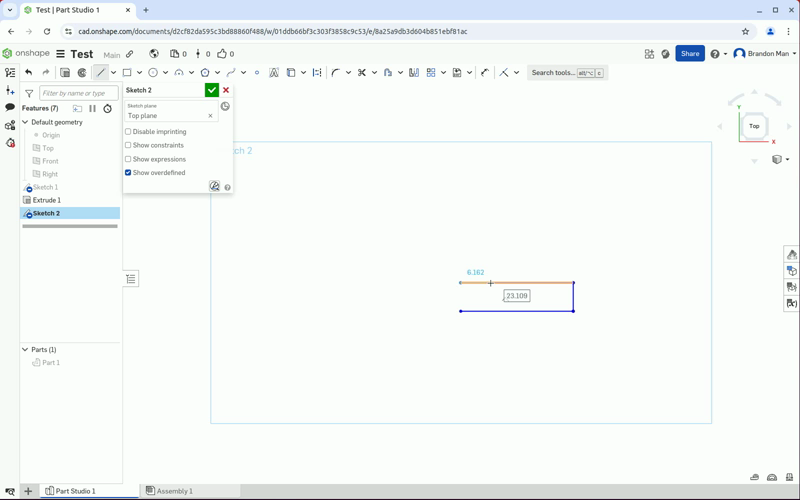
key_down(shift)
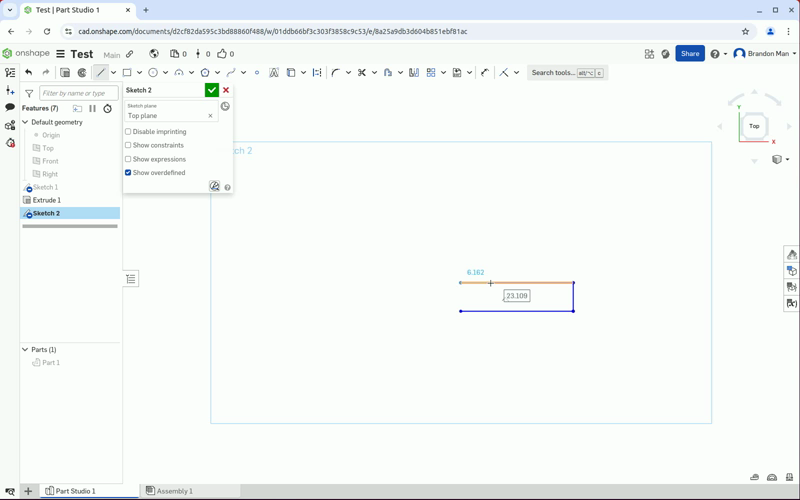
mouse_move(460, 311)
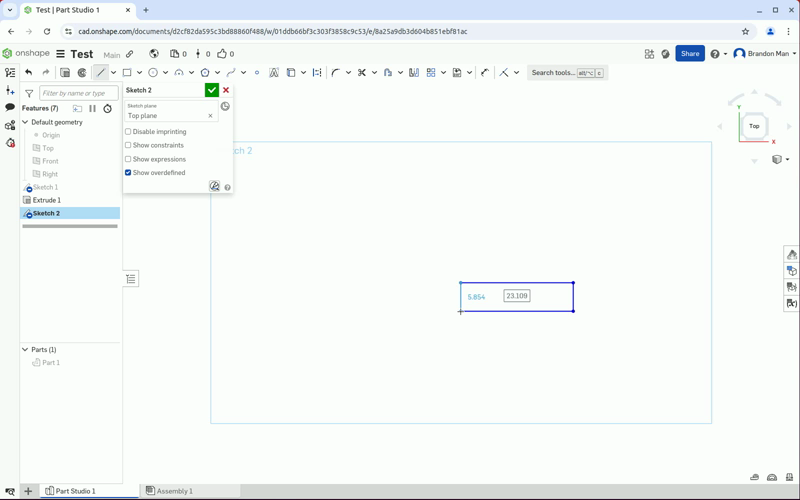
key_up(shift)
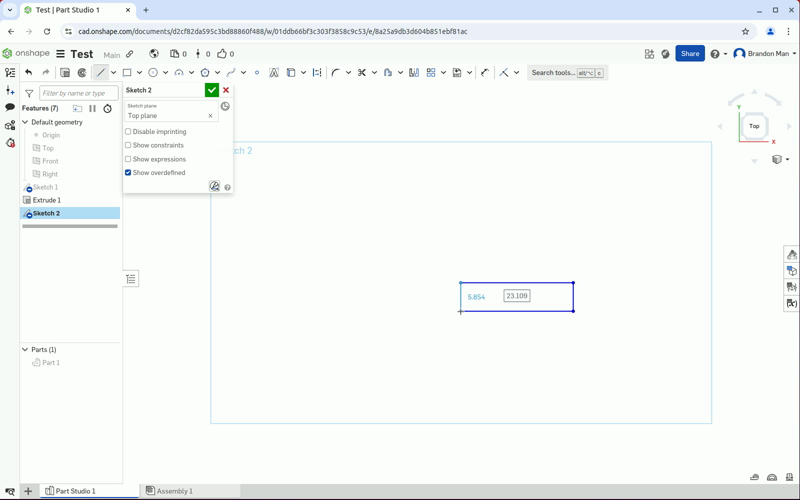
click(460, 311)
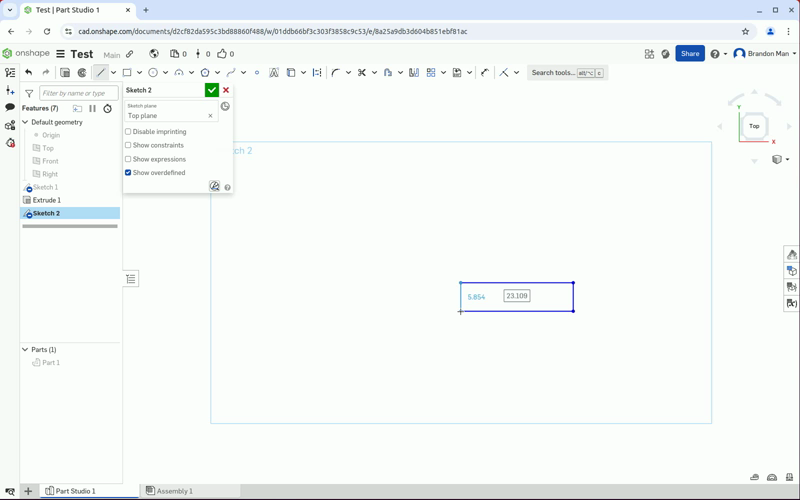
key(esc)
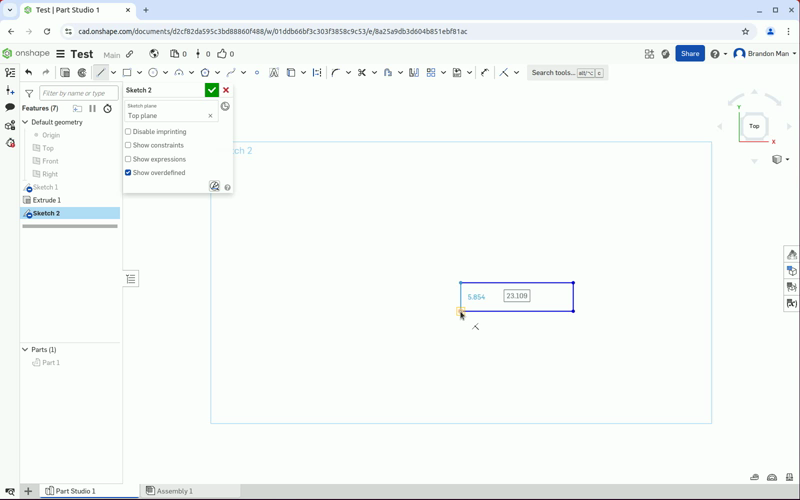
mouse_move(555, 300)
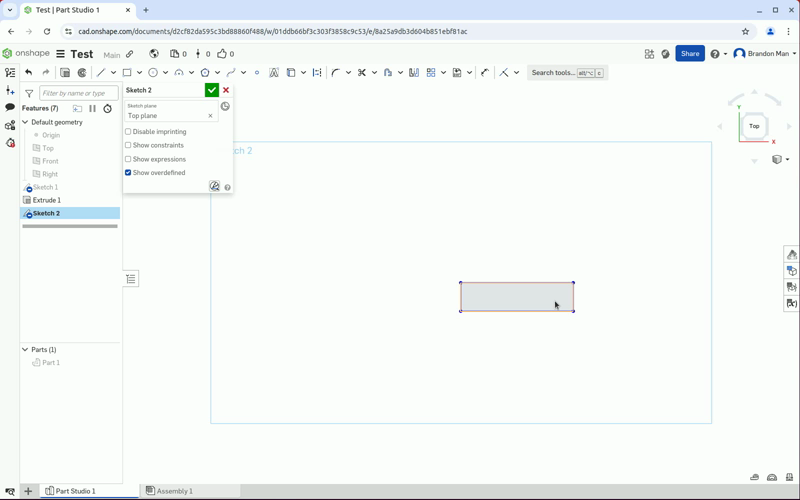
click(555, 300)
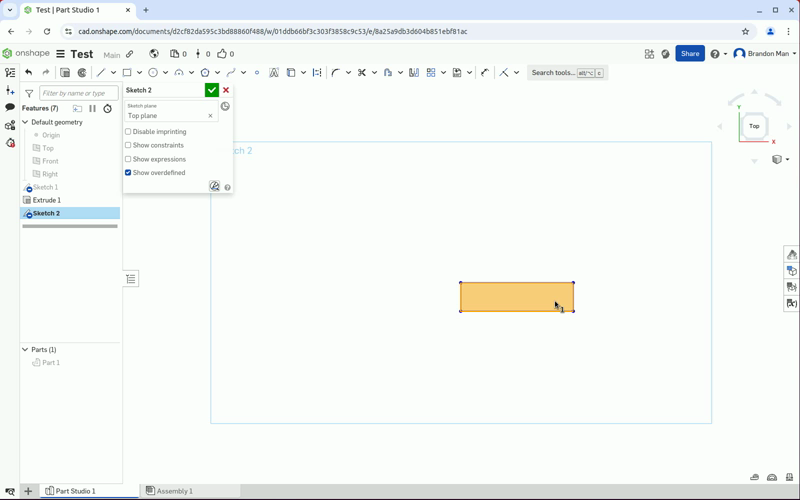
mouse_move(73, 352)
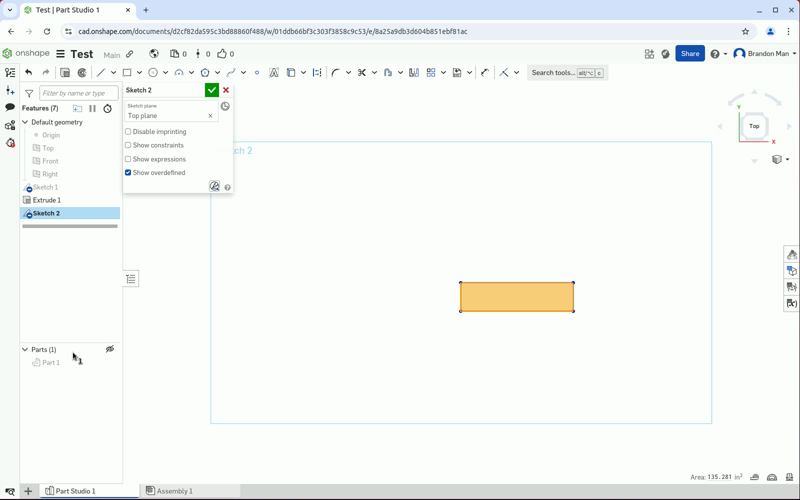
key(shift+y)
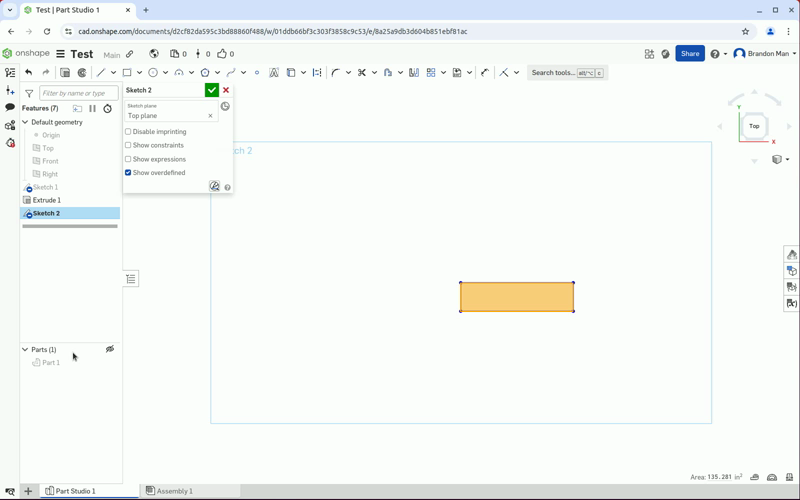
key(shift+e)
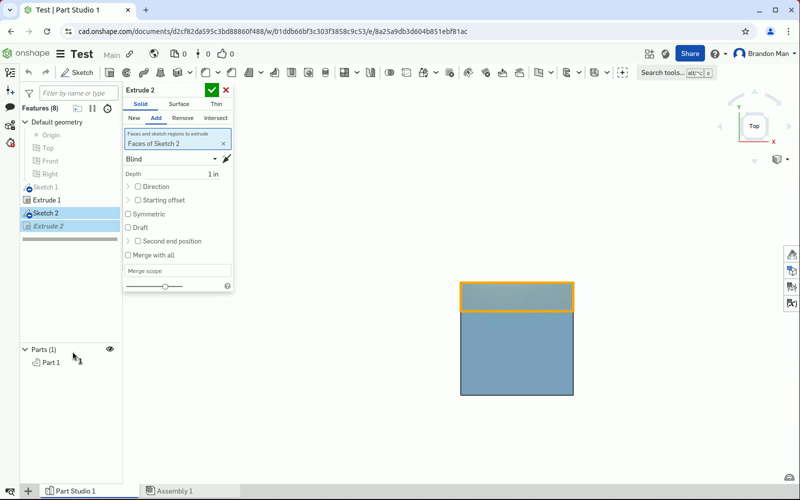
mouse_move(143, 106)
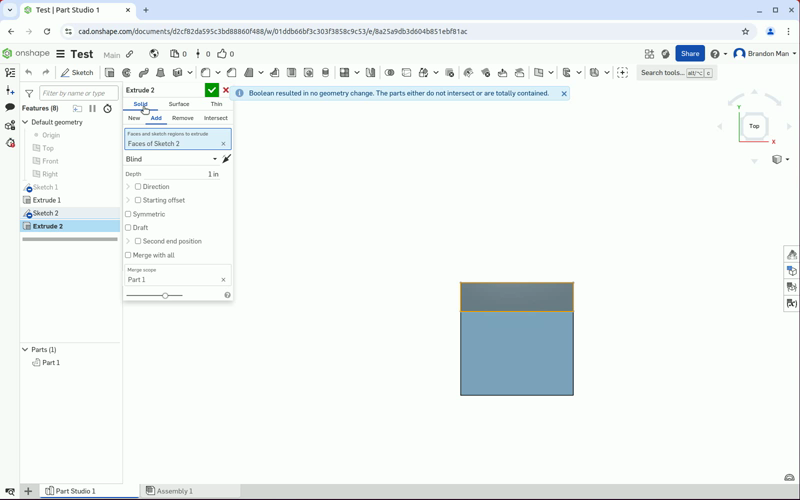
click(143, 106)
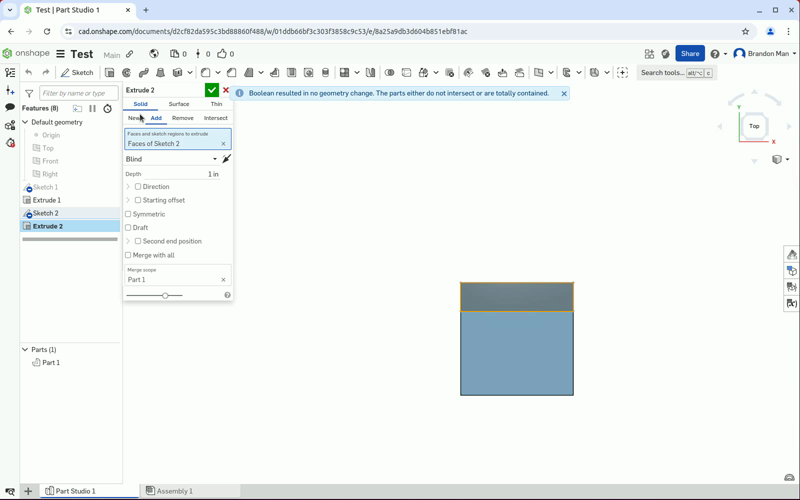
mouse_move(137, 120)
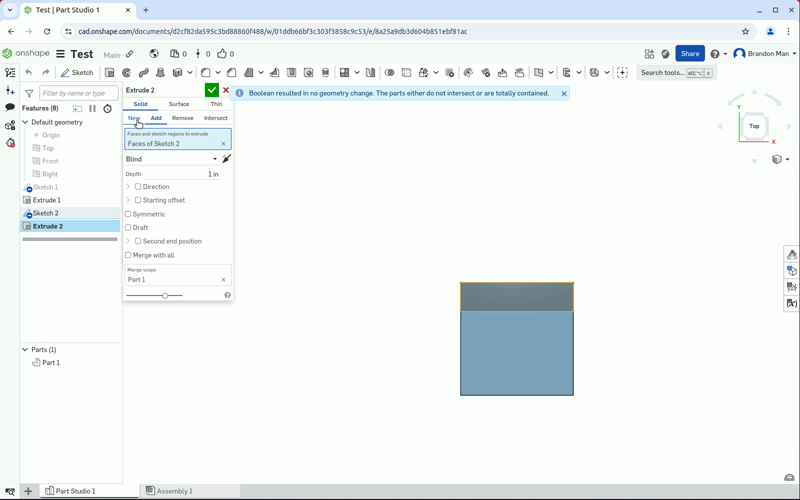
click(137, 120)
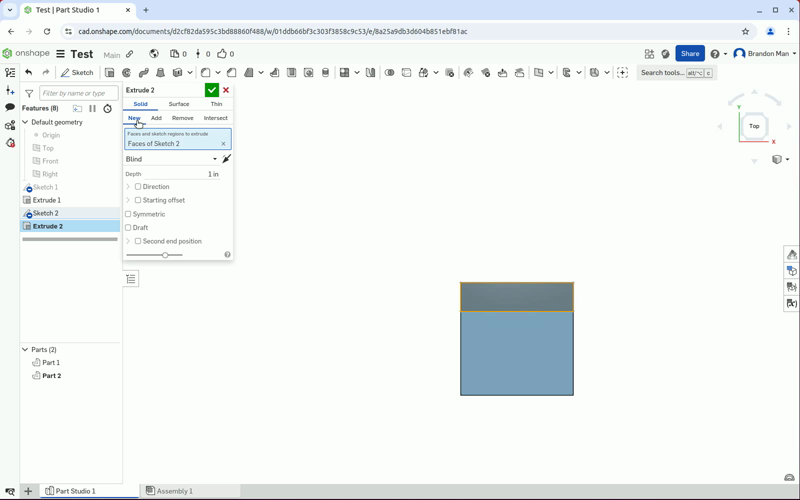
key(tab, 4)
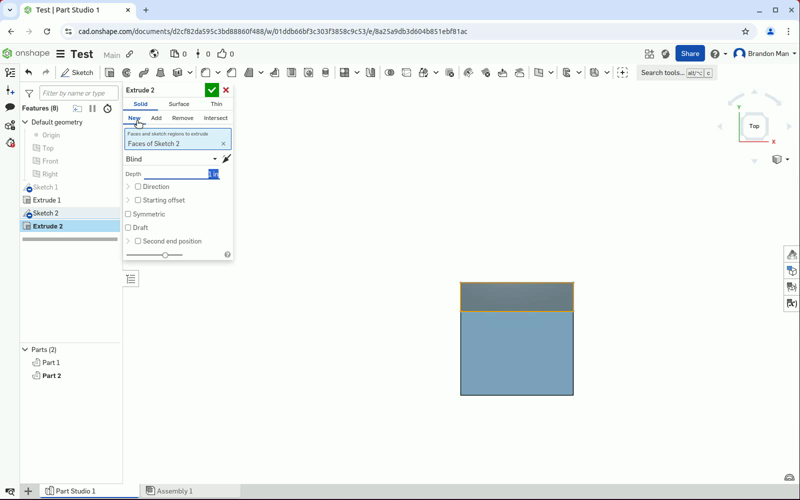
text(23.108)
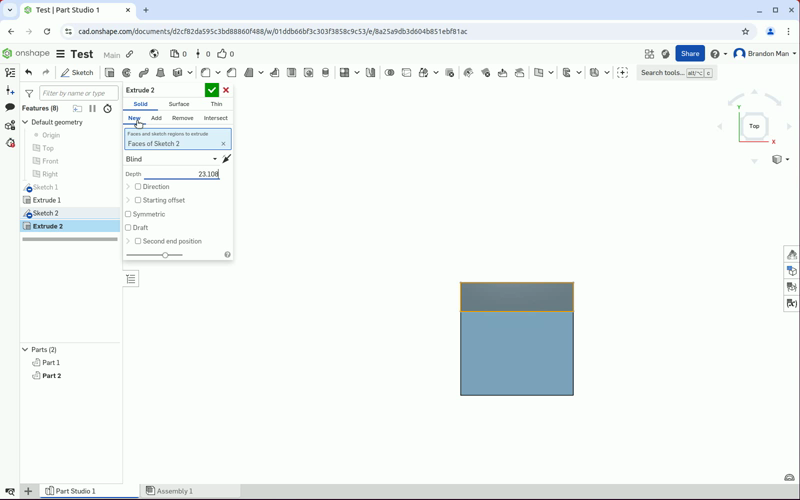
key(enter)
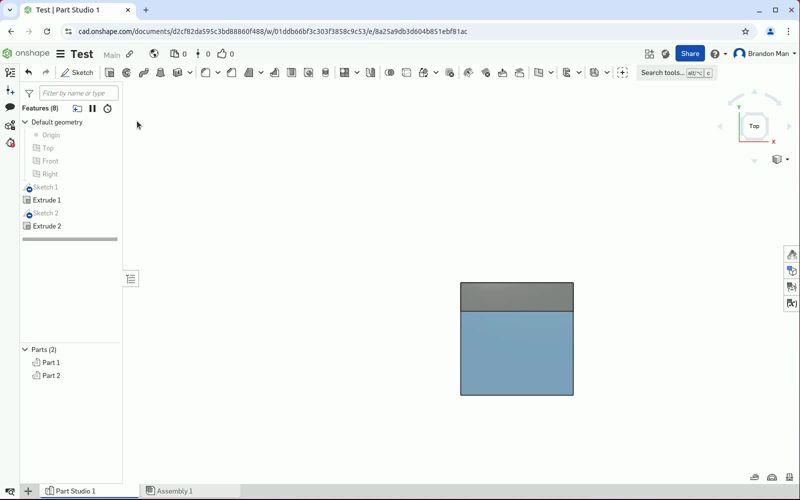
key(shift+h)
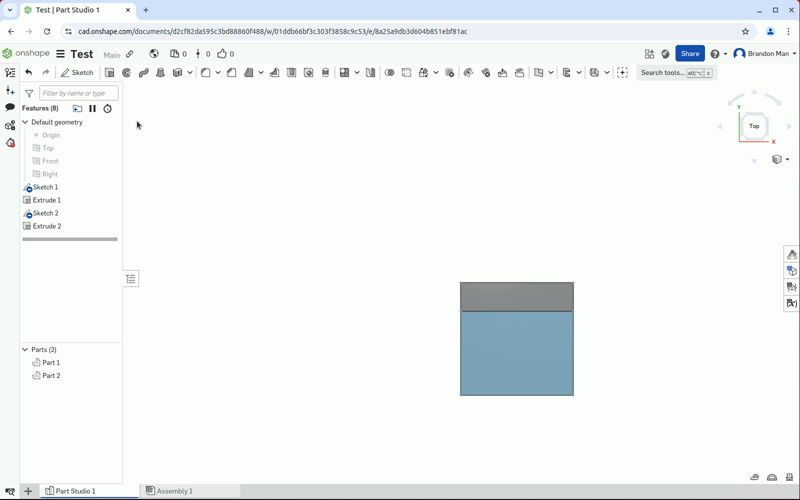
key(shift+h)
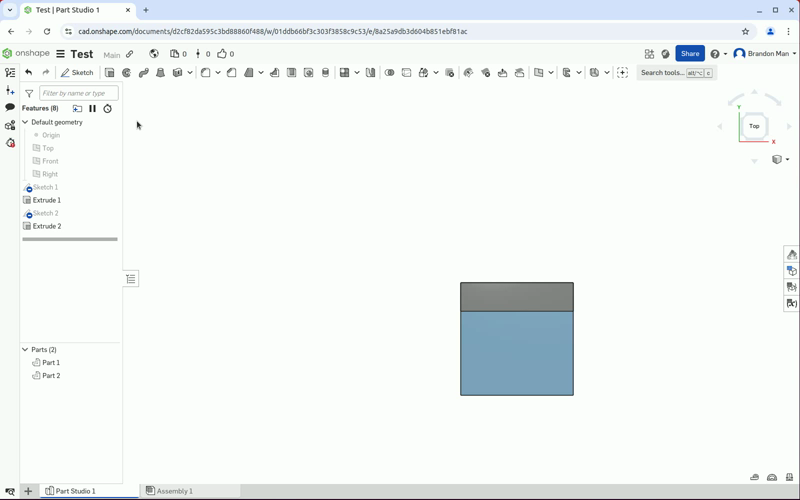
mouse_move(73, 189)
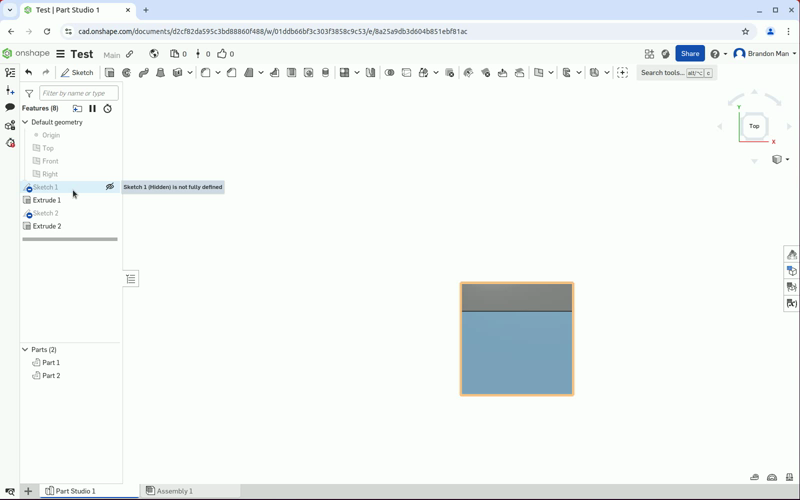
click(73, 189)
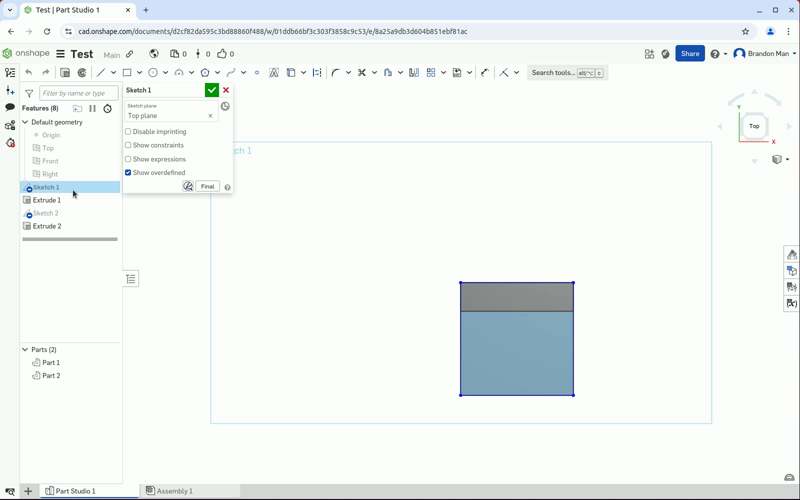
mouse_move(229, 92)
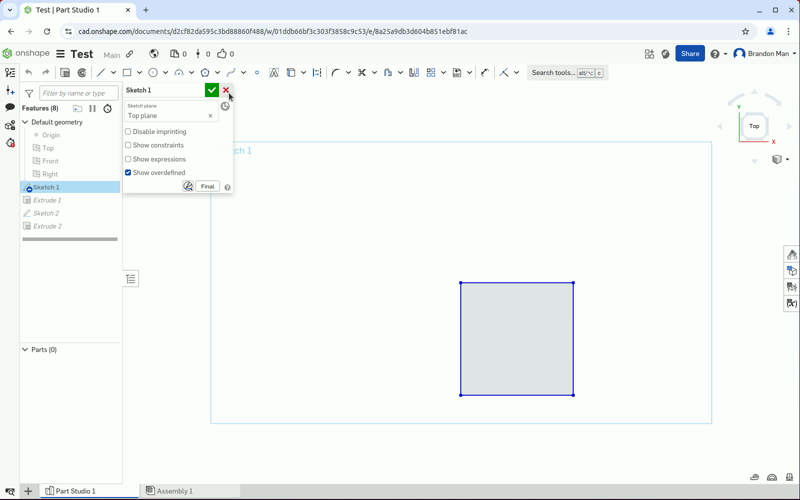
click(229, 92)
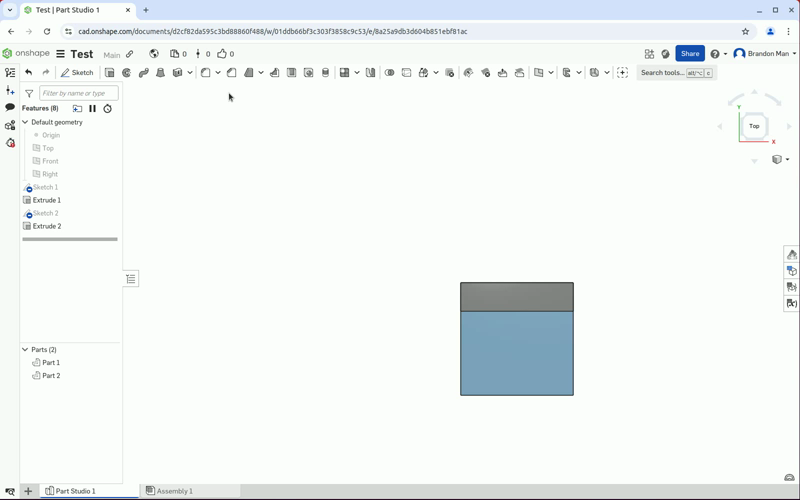
mouse_move(73, 352)
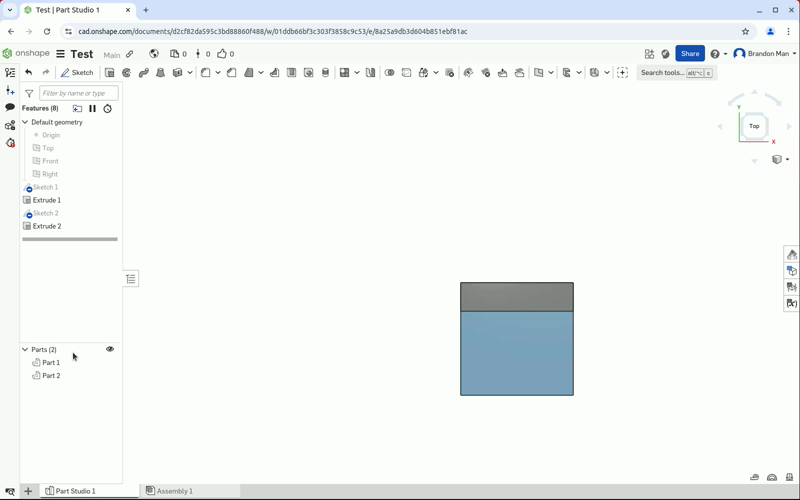
key(y)
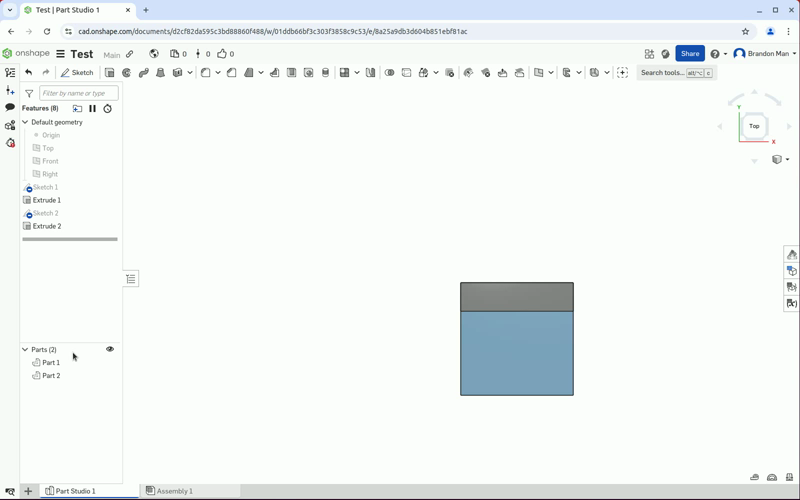
key(shift+p)
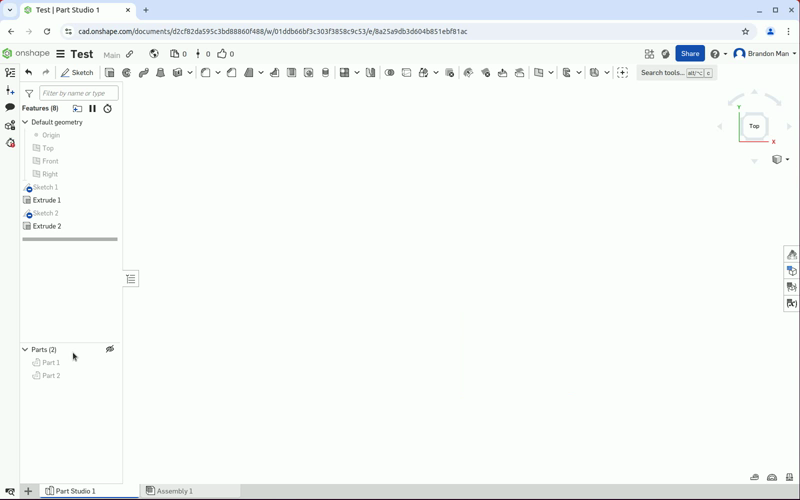
key(space)
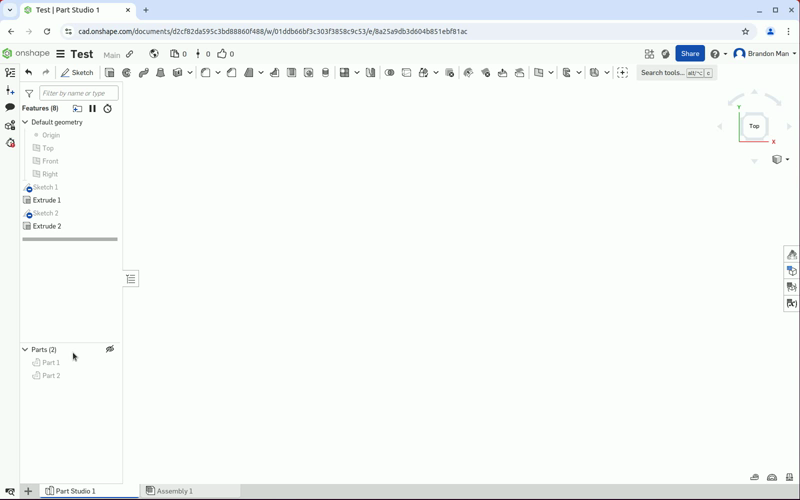
key_down(shift)
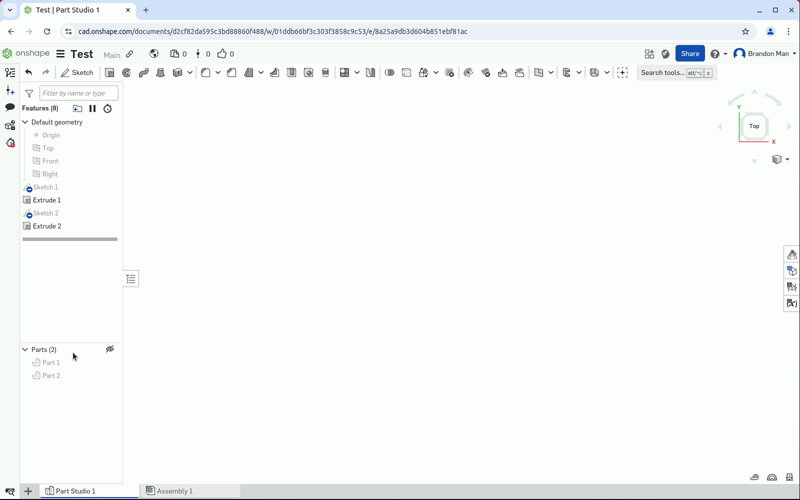
key(up)
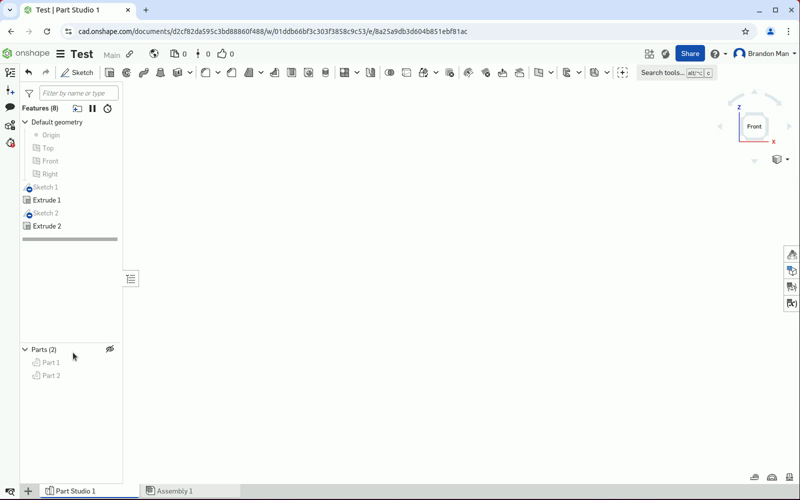
key_up(shift)
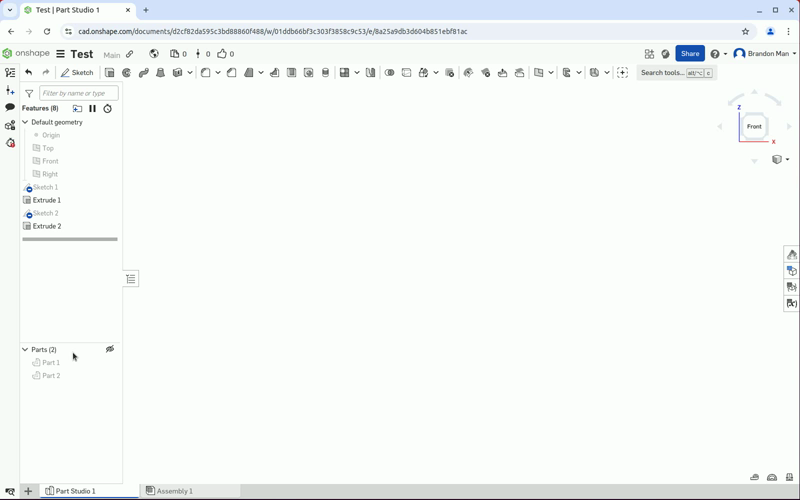
mouse_move(73, 352)
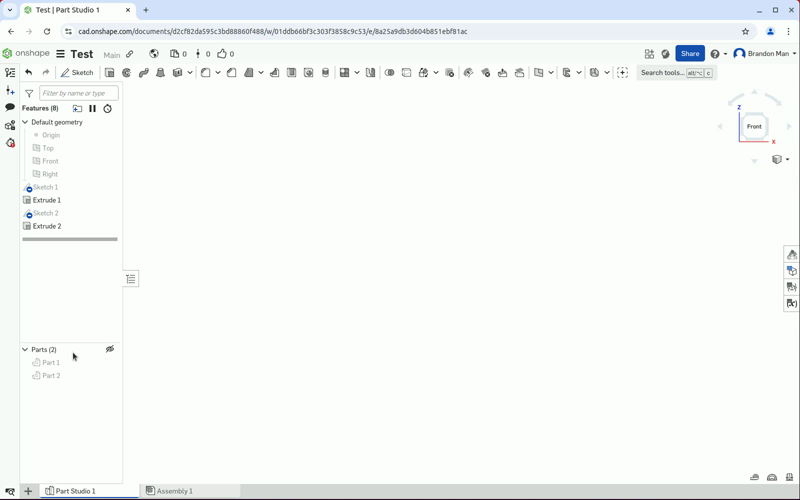
key(shift+y)
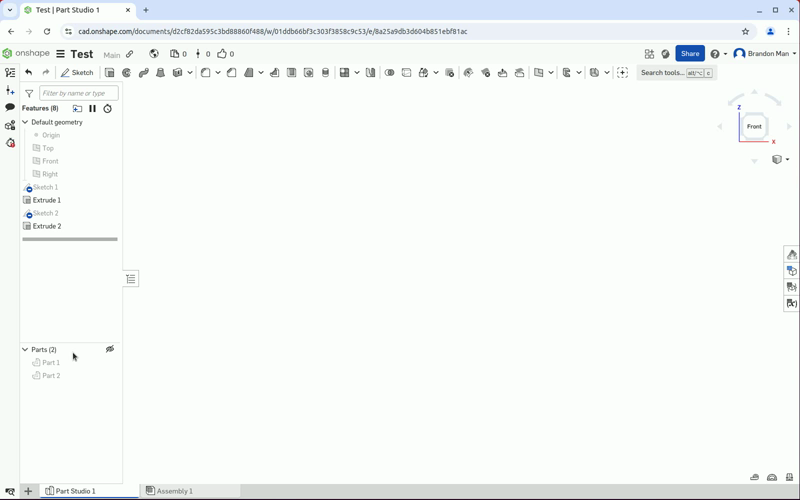
key(shift+s)
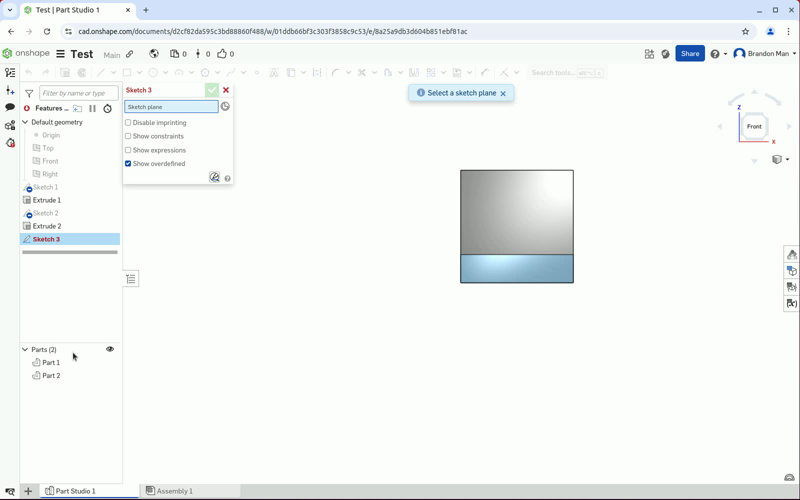
mouse_move(73, 163)
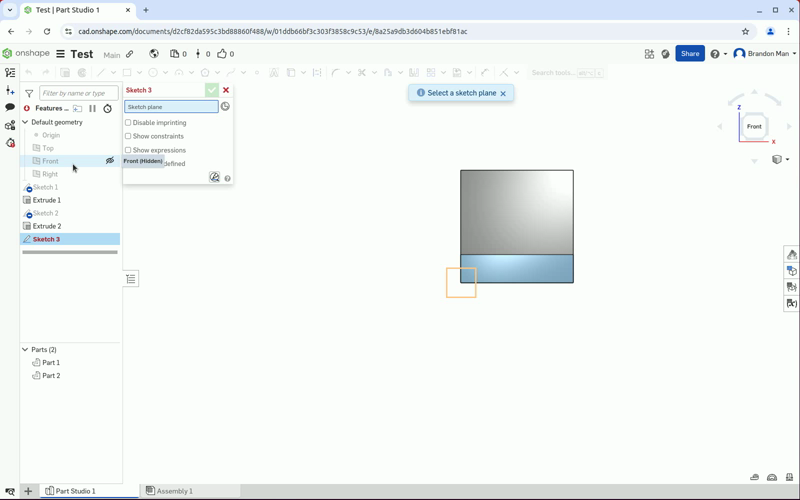
click(73, 163)
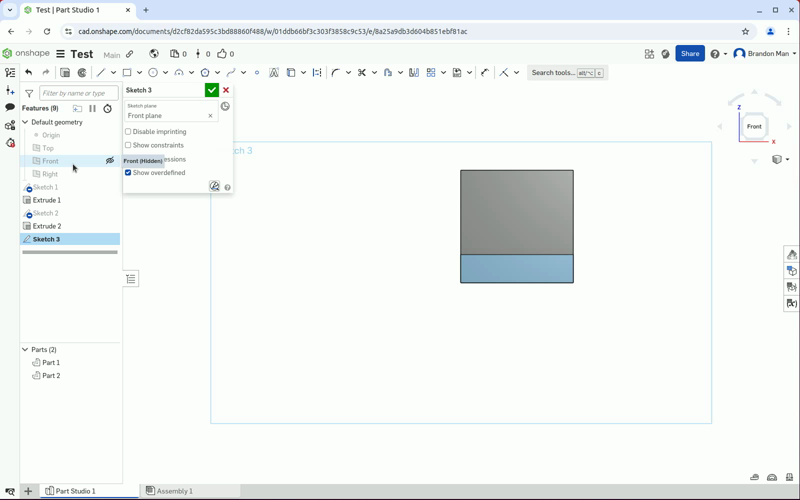
mouse_move(73, 352)
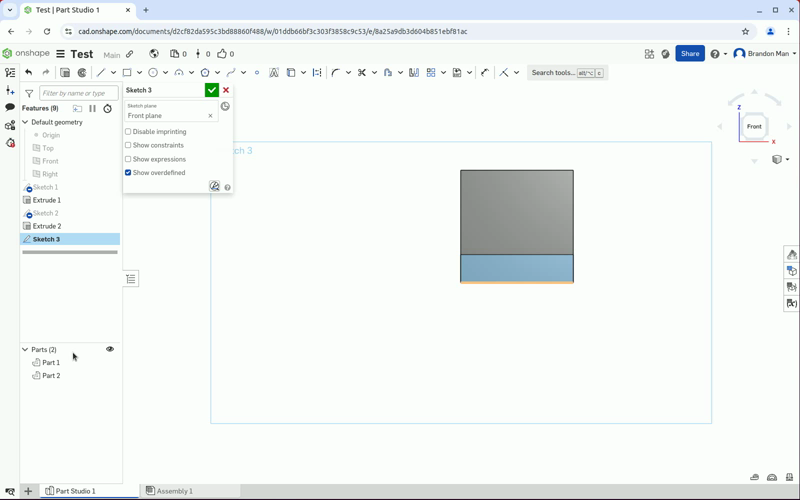
key(y)
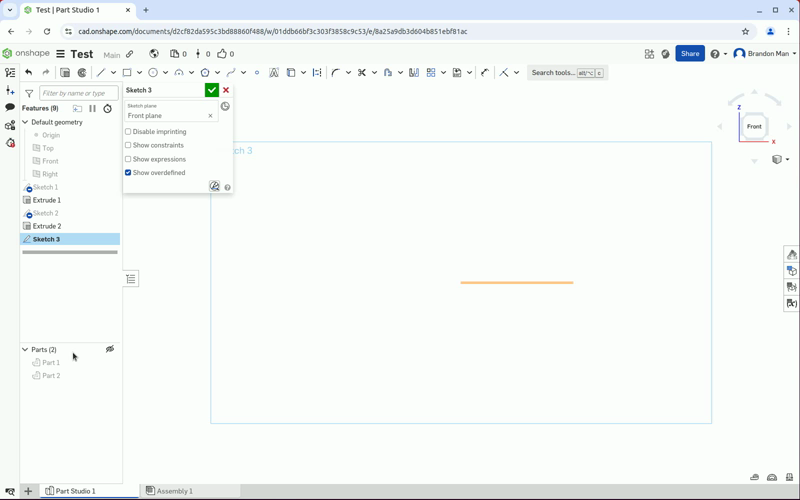
key(c)
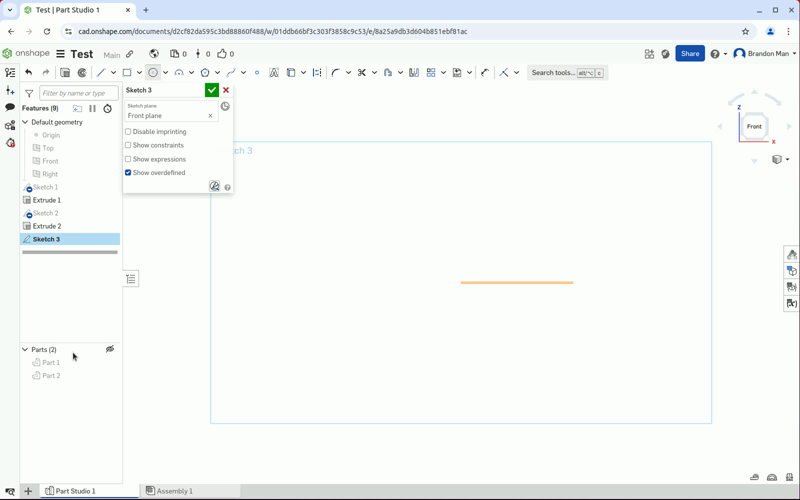
key_down(shift)
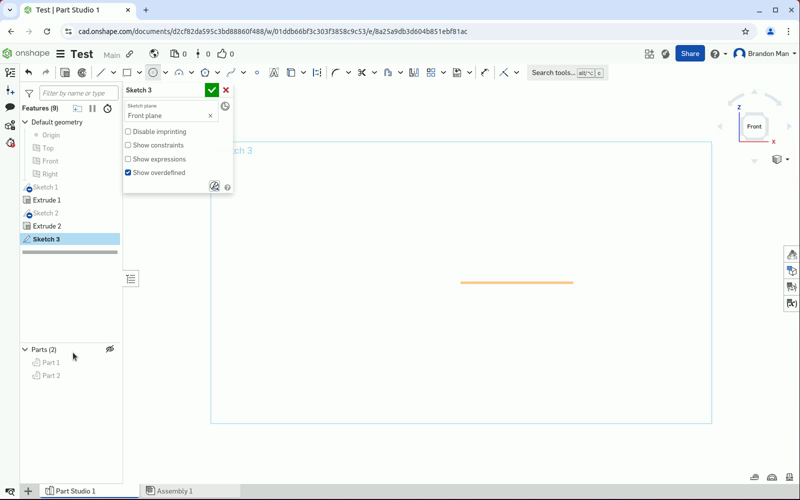
mouse_move(515, 213)
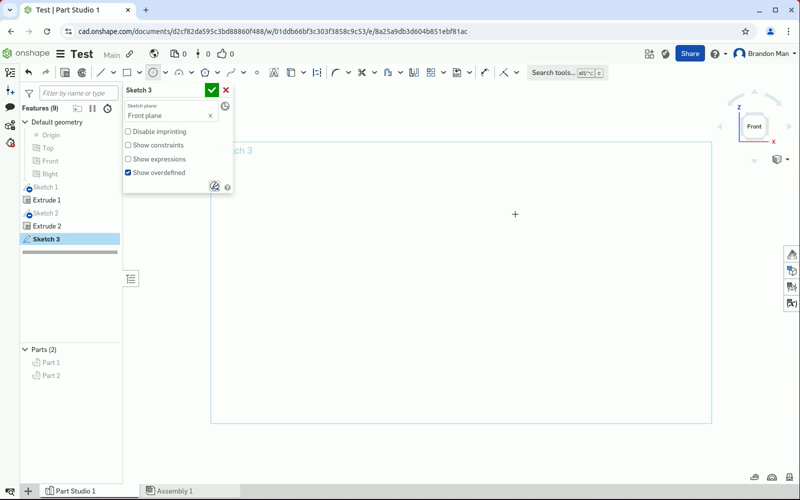
click(515, 213)
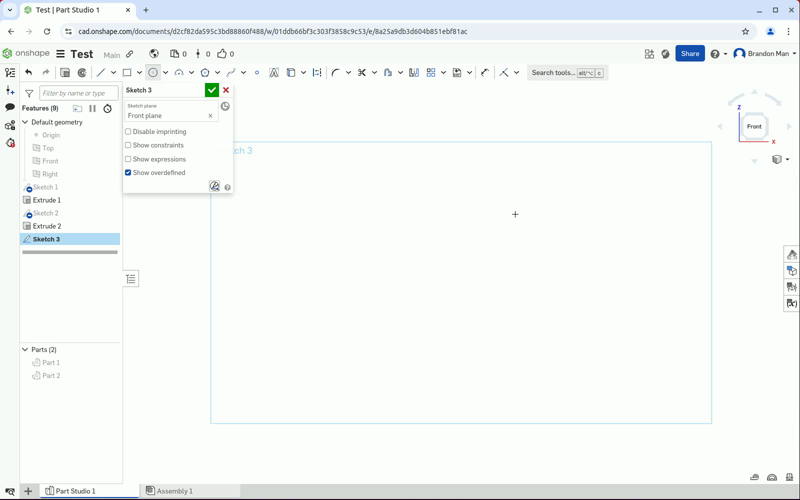
key_up(shift)
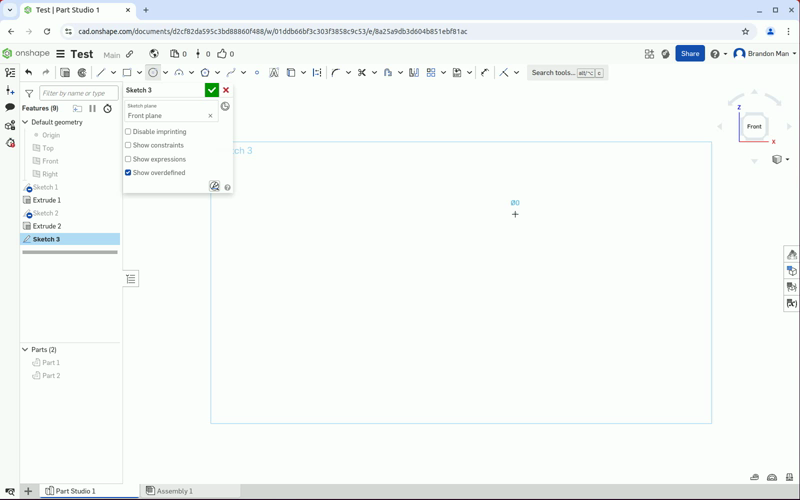
mouse_move(530, 213)
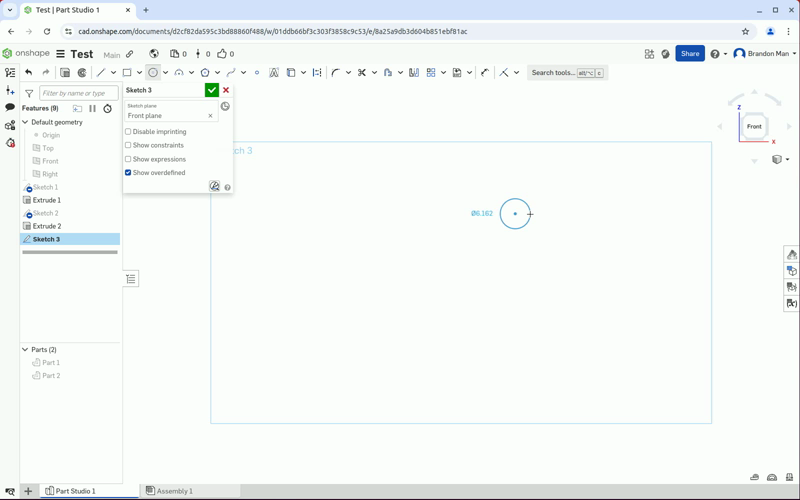
click(530, 213)
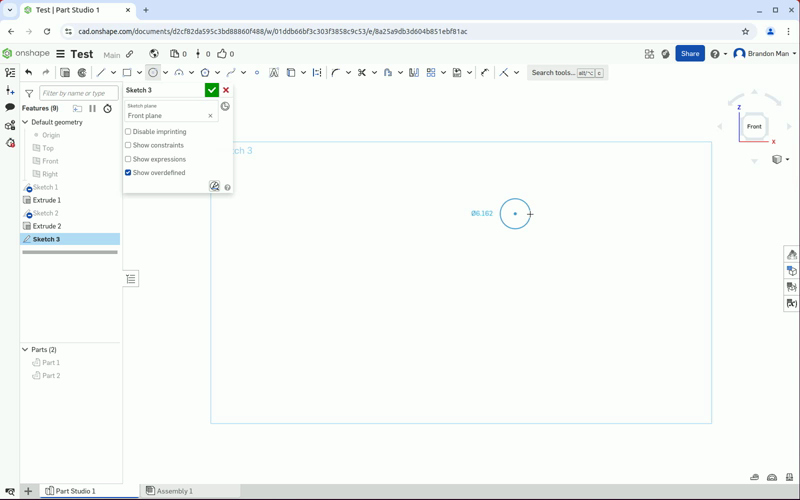
key(esc)
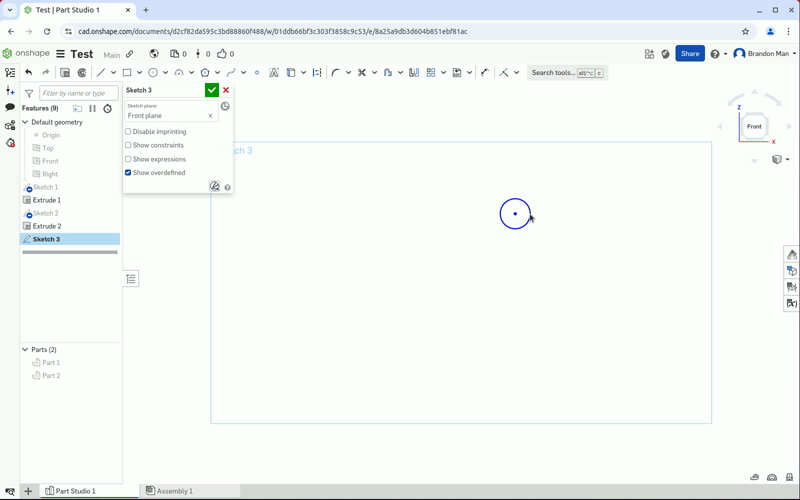
mouse_move(514, 217)
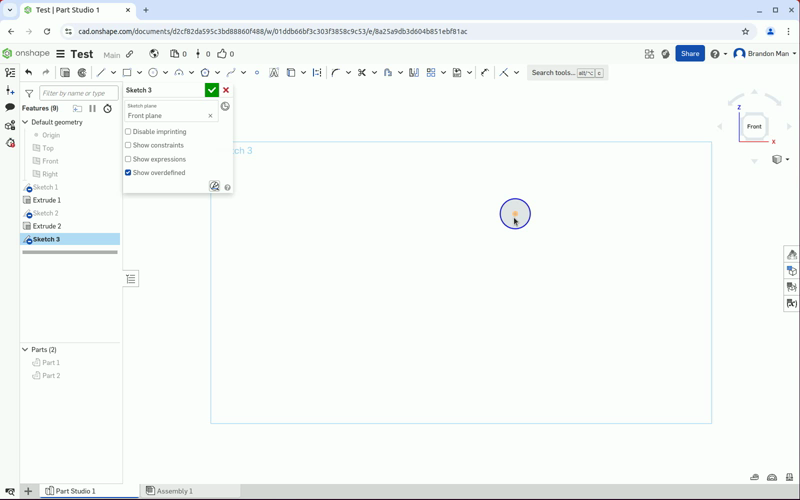
scroll(6)
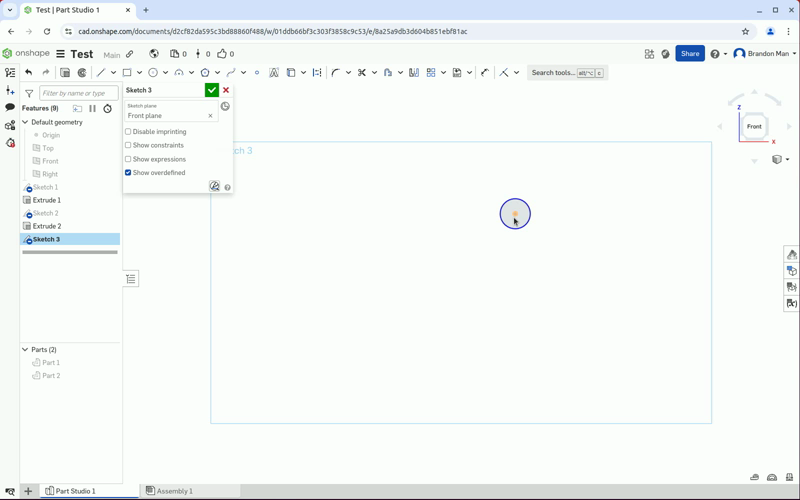
scroll(6)
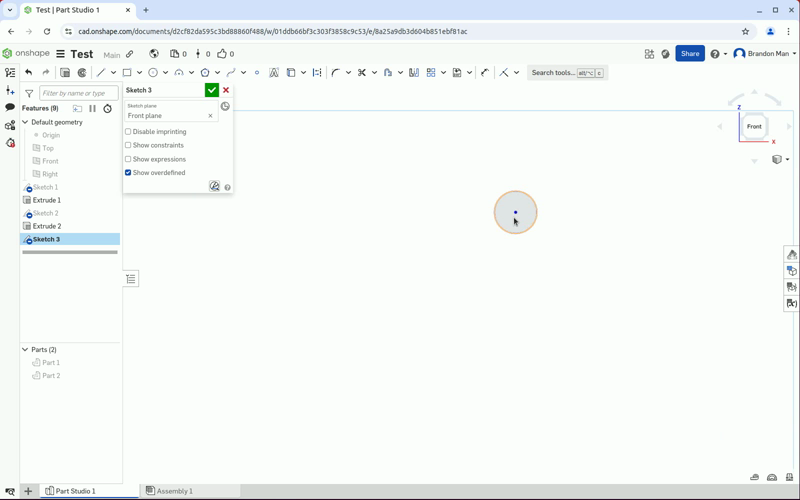
scroll(6)
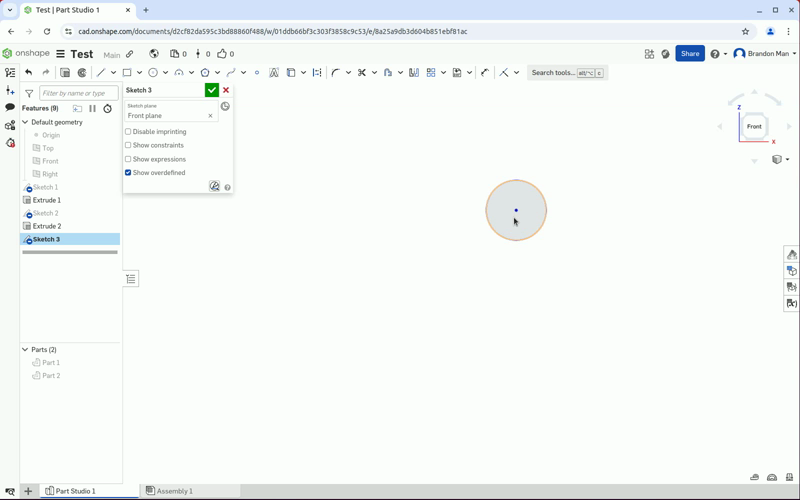
scroll(6)
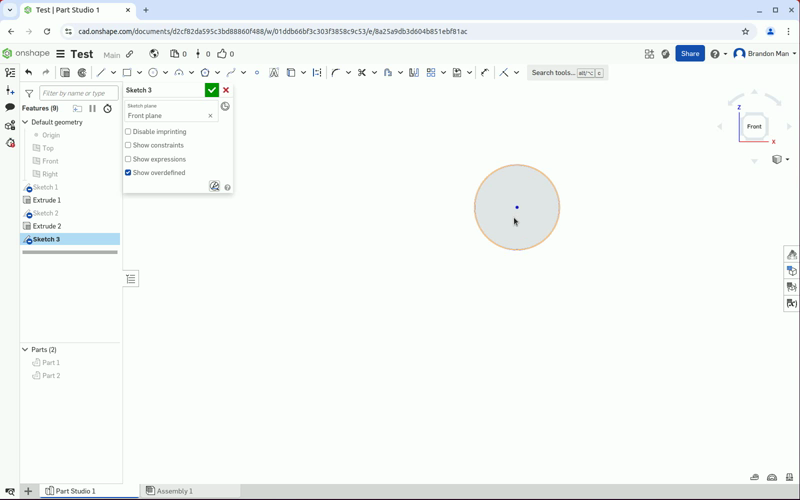
scroll(6)
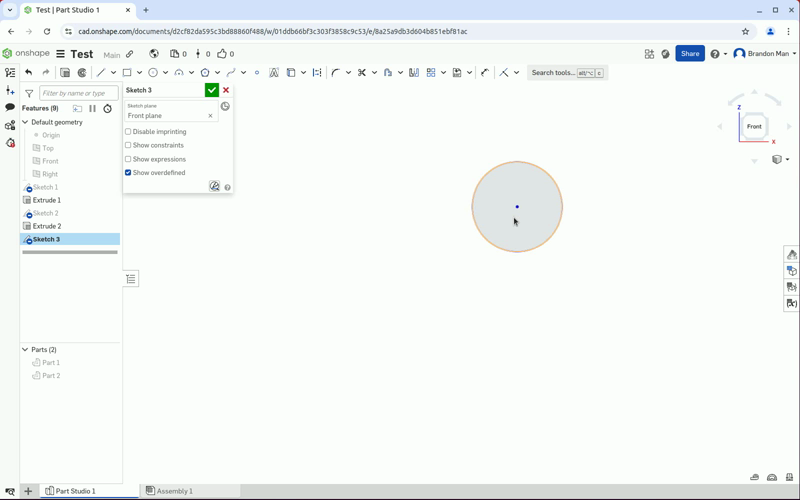
scroll(6)
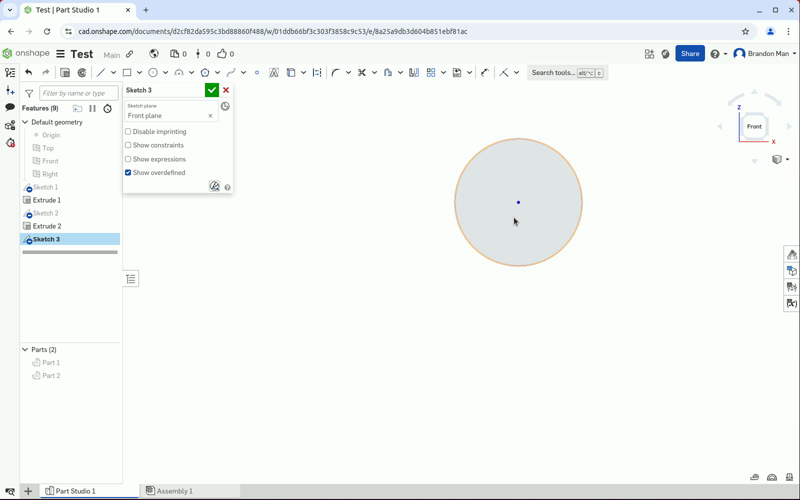
scroll(6)
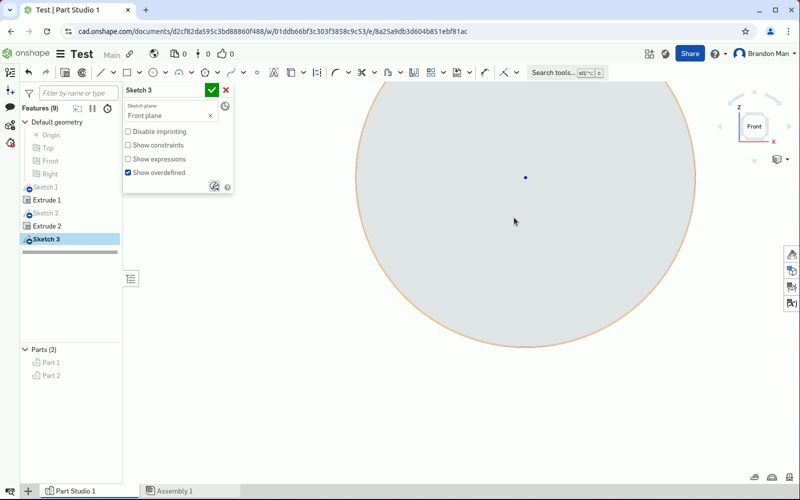
click(514, 217)
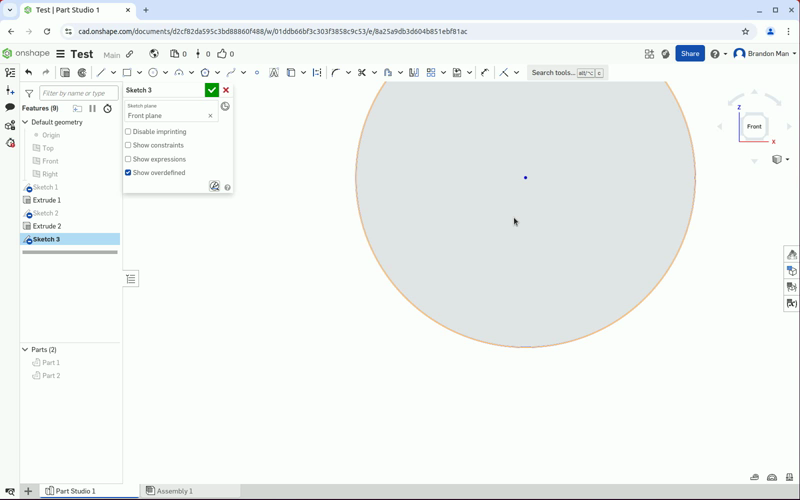
scroll(-6)
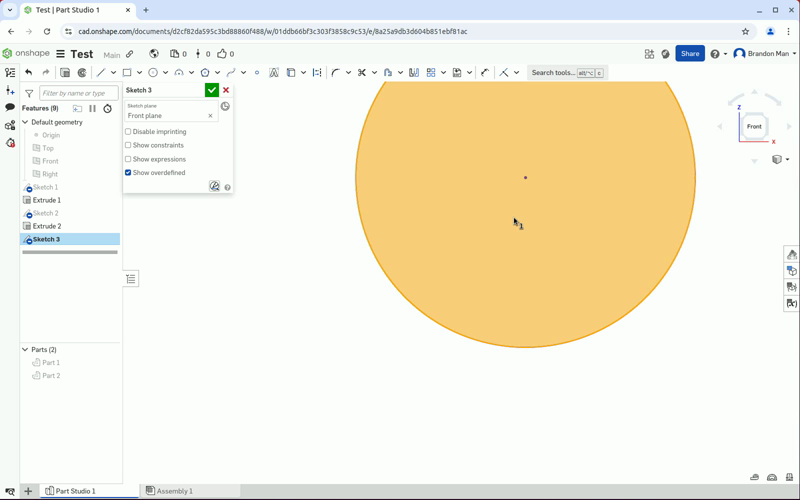
scroll(-6)
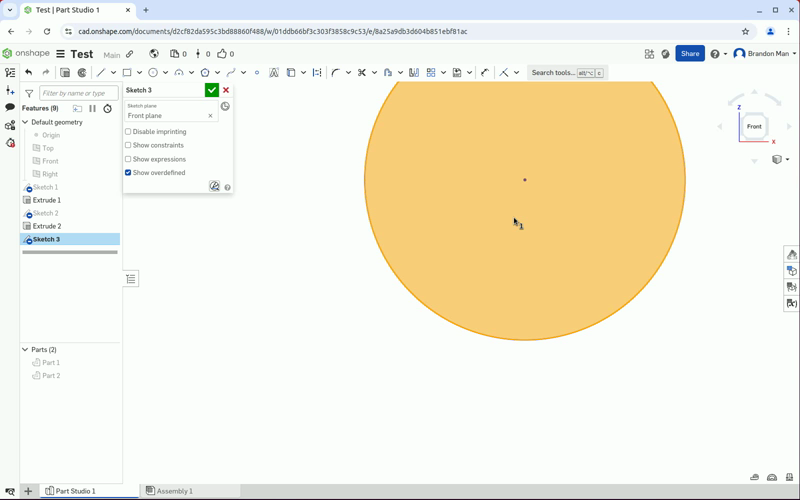
scroll(-6)
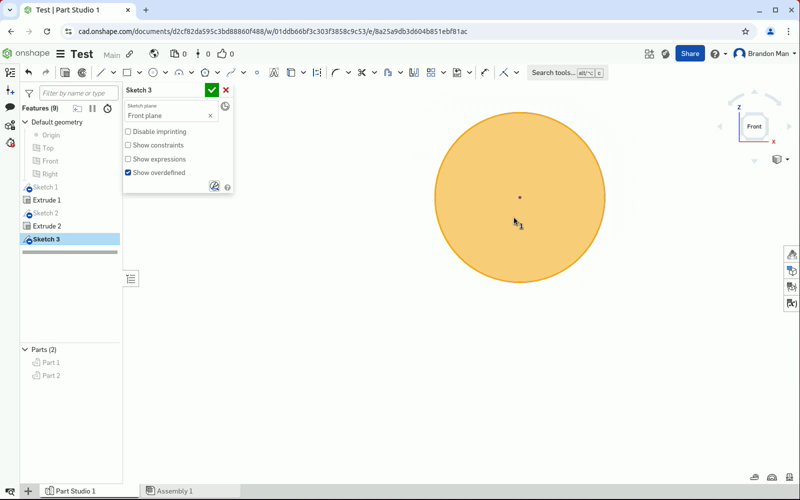
scroll(-6)
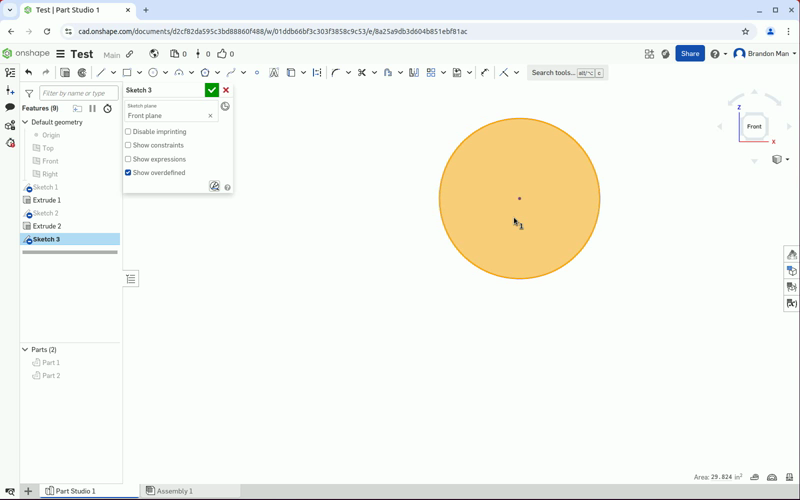
scroll(-6)
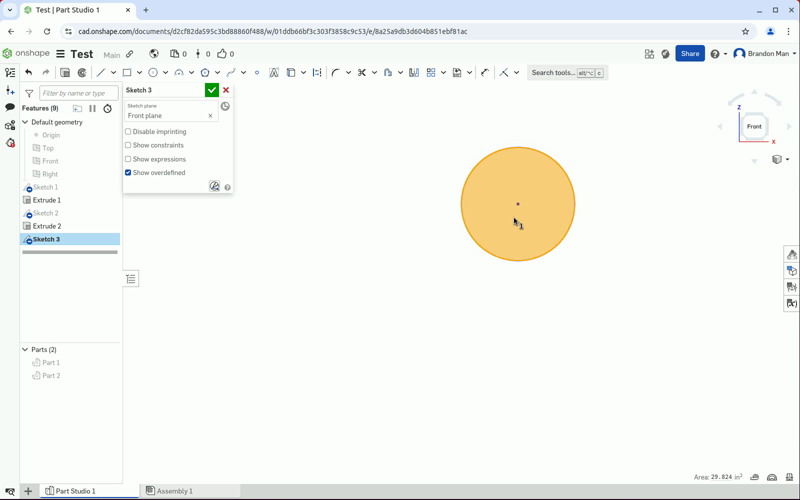
scroll(-6)
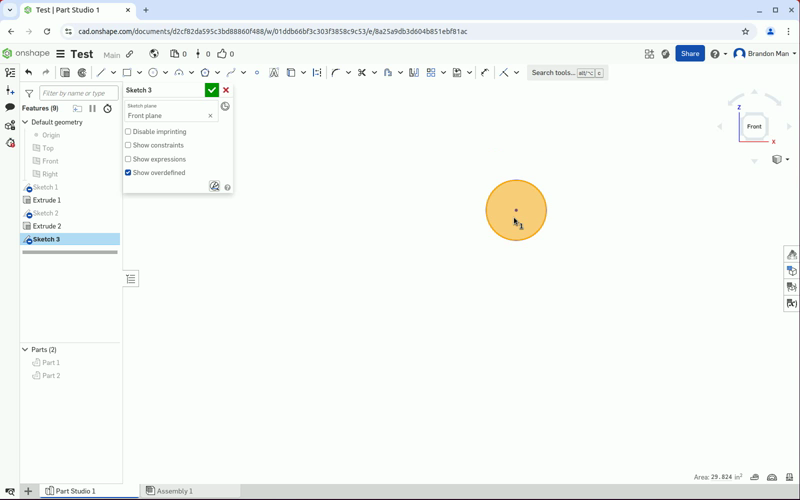
scroll(-6)
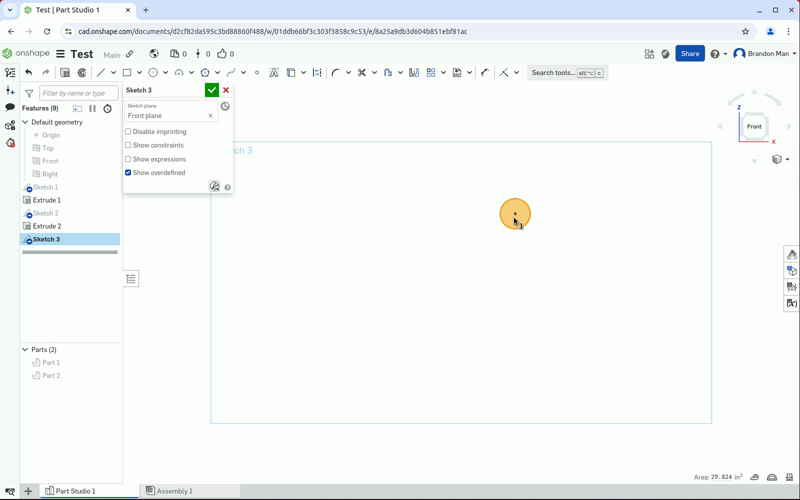
mouse_move(73, 352)
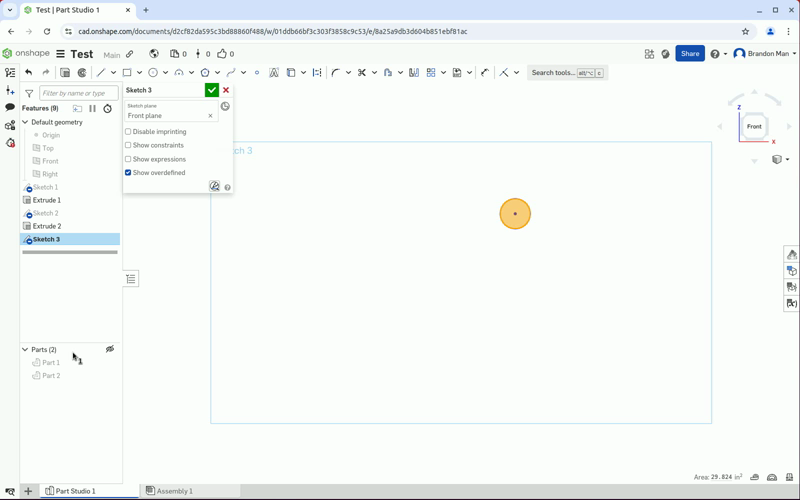
key(shift+y)
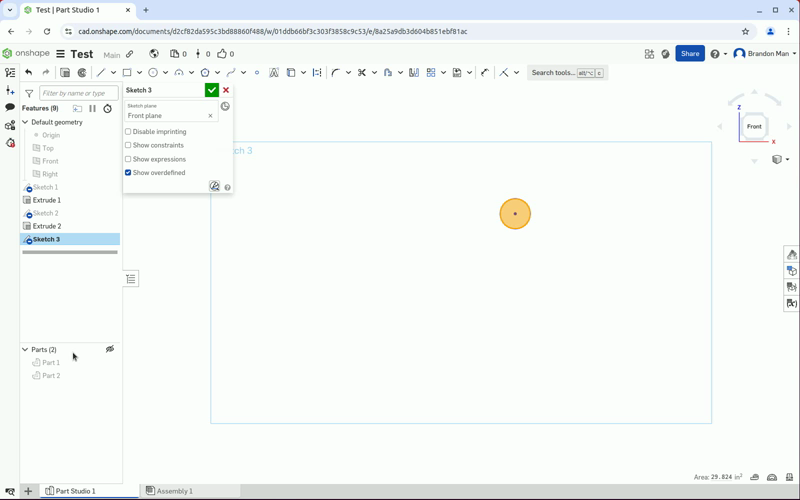
key(shift+e)
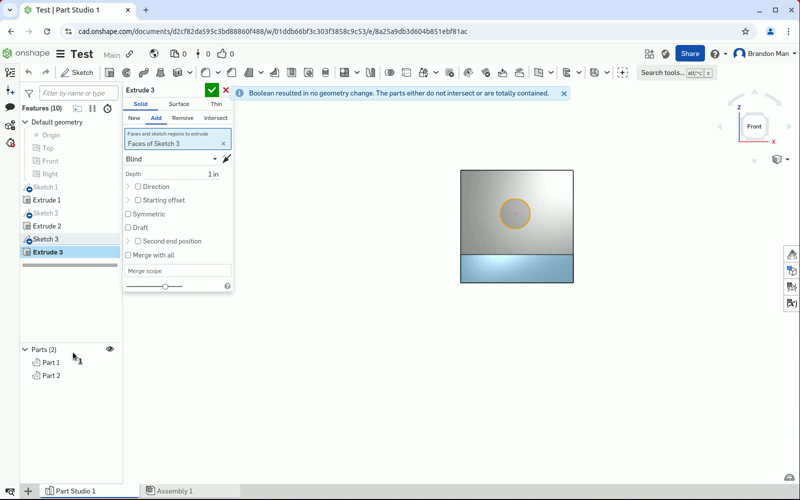
mouse_move(143, 106)
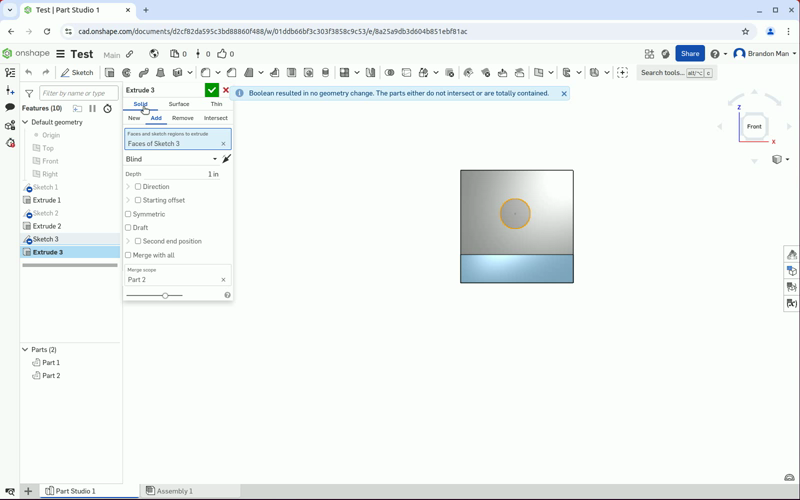
click(143, 106)
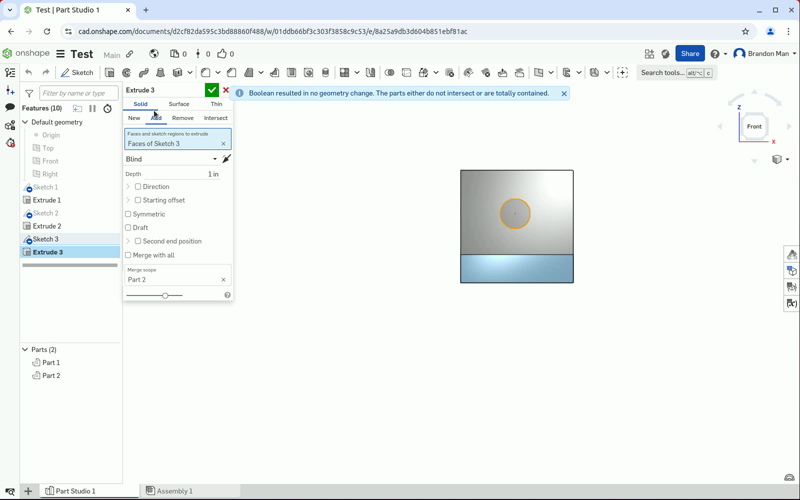
mouse_move(186, 120)
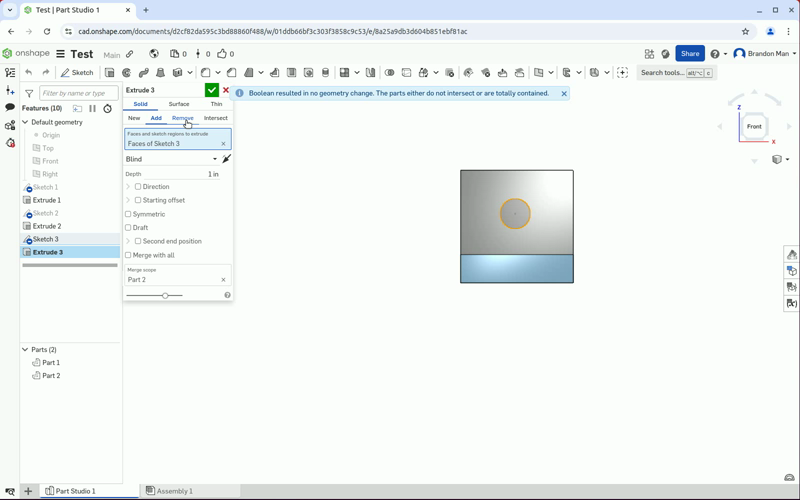
click(186, 120)
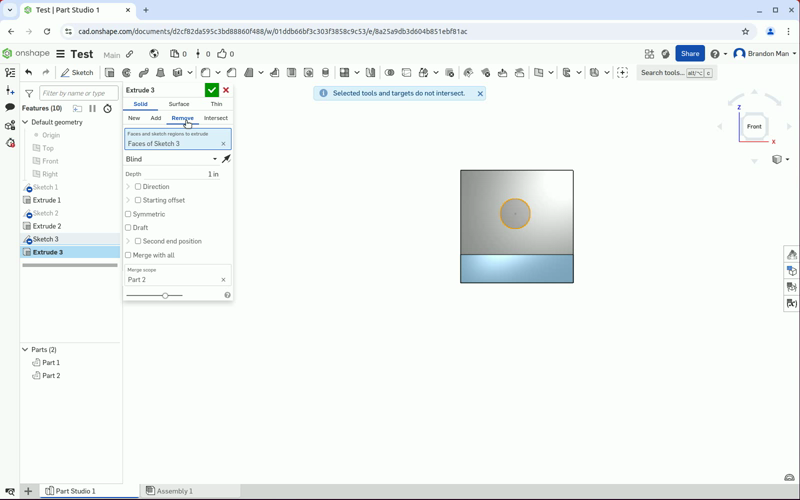
key(tab, 4)
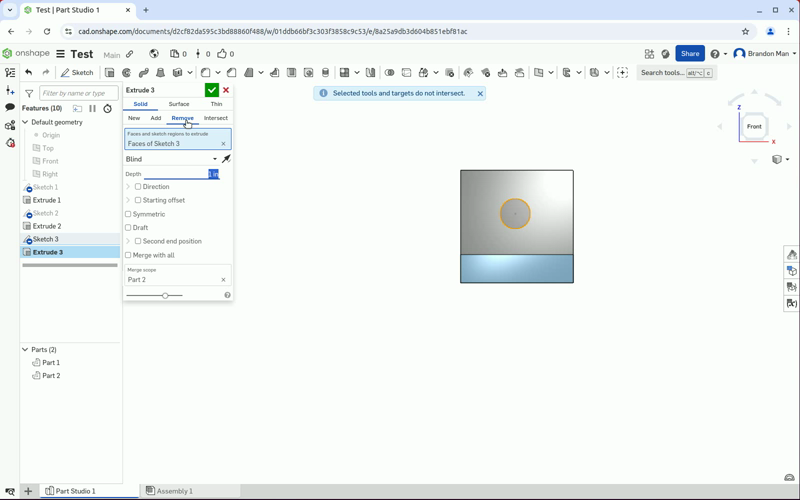
text(11.554)
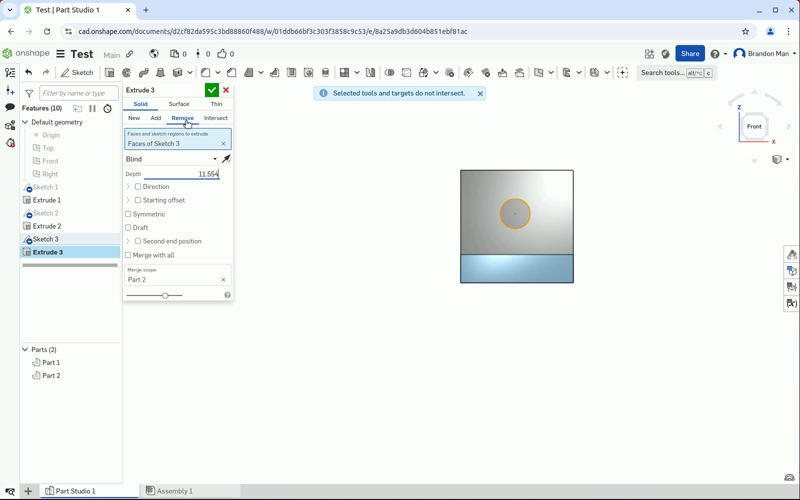
key(tab, 3)
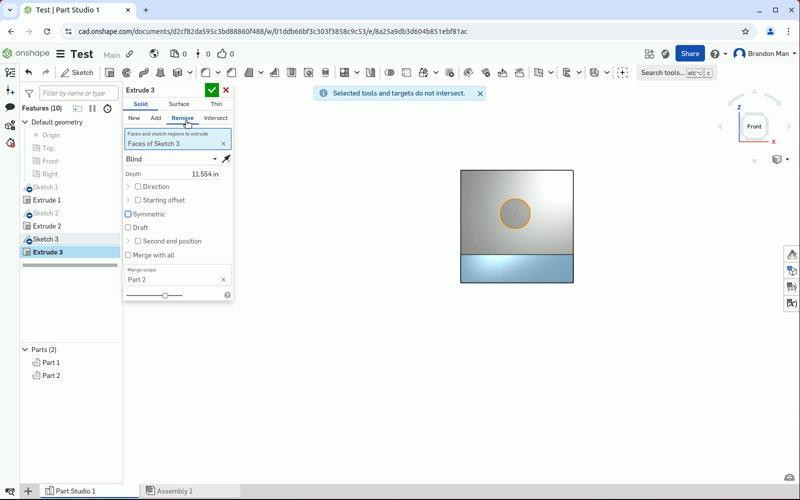
key(space)
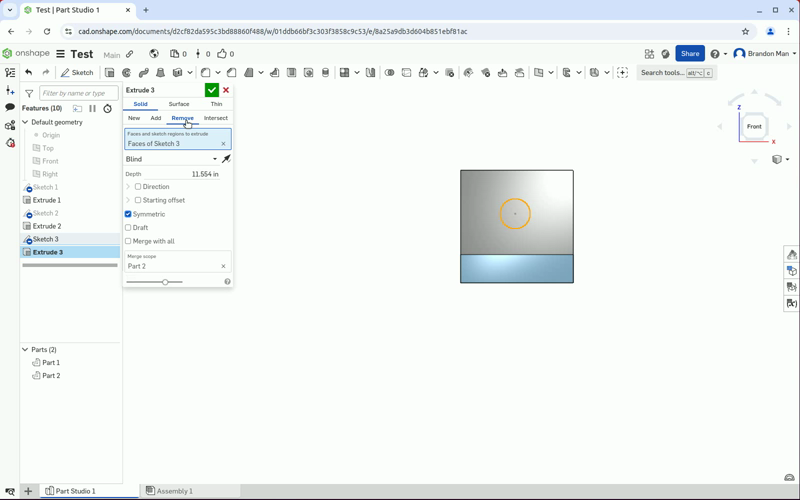
key(tab, 2)
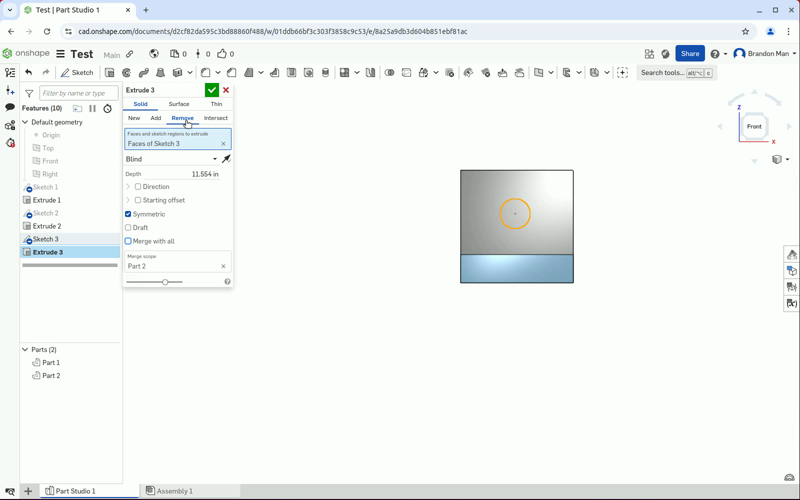
key(space)
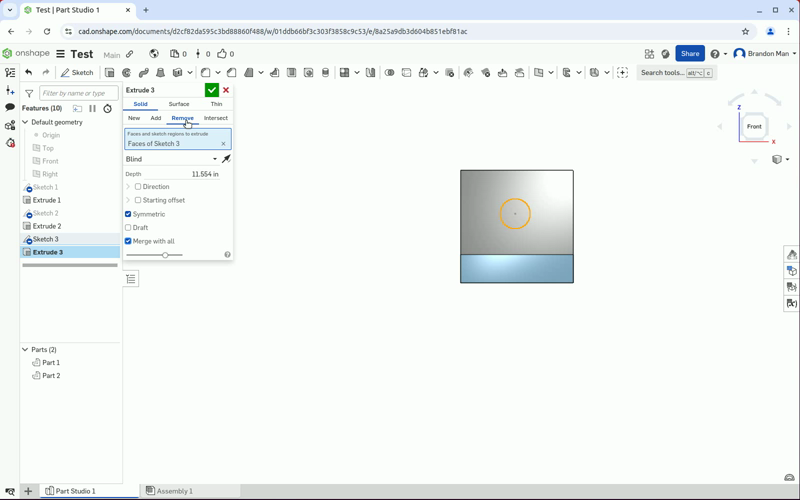
key(enter)
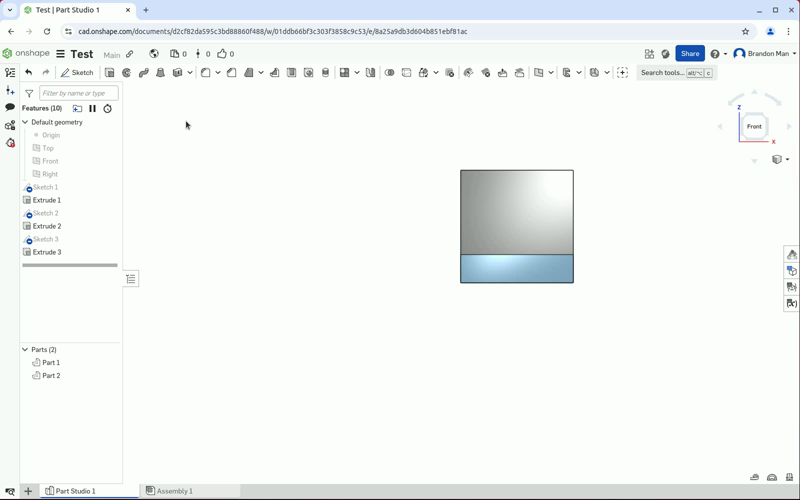
key(shift+h)
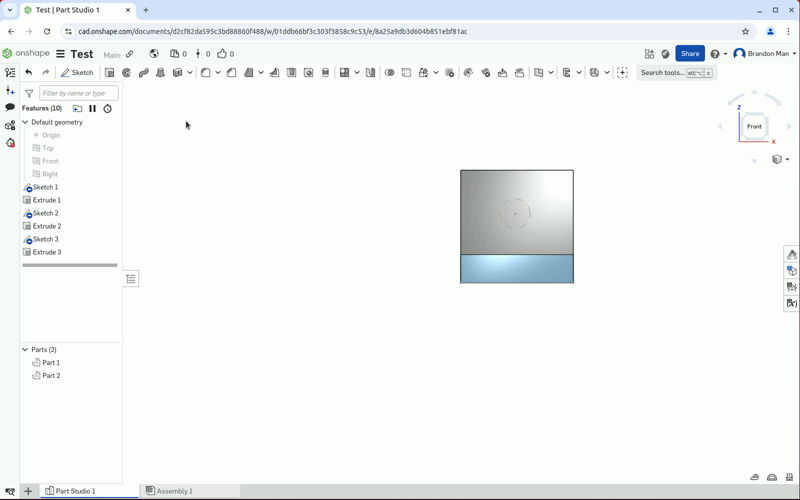
key(shift+h)
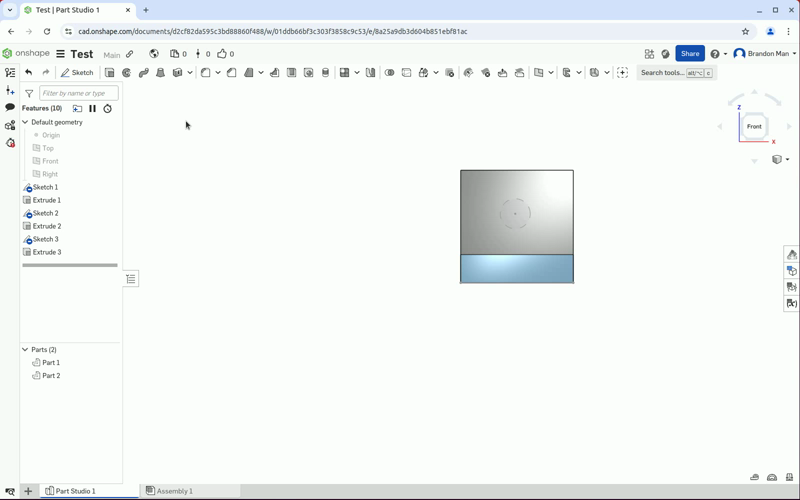
key(shift+7)
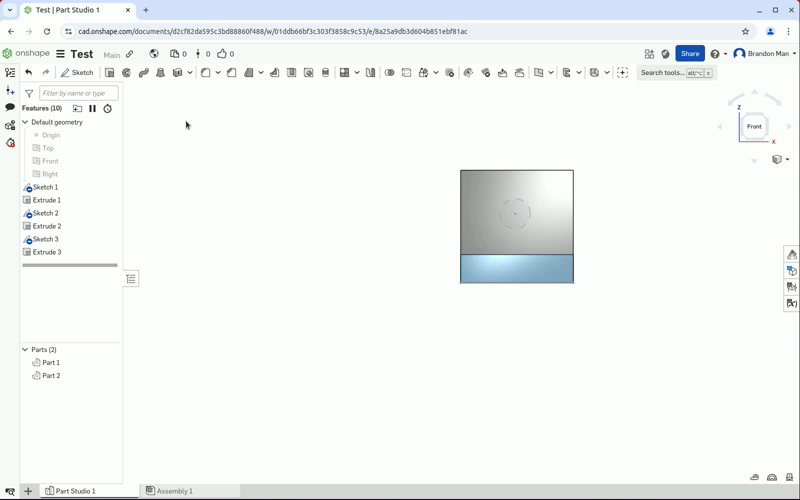
key(left, 2)
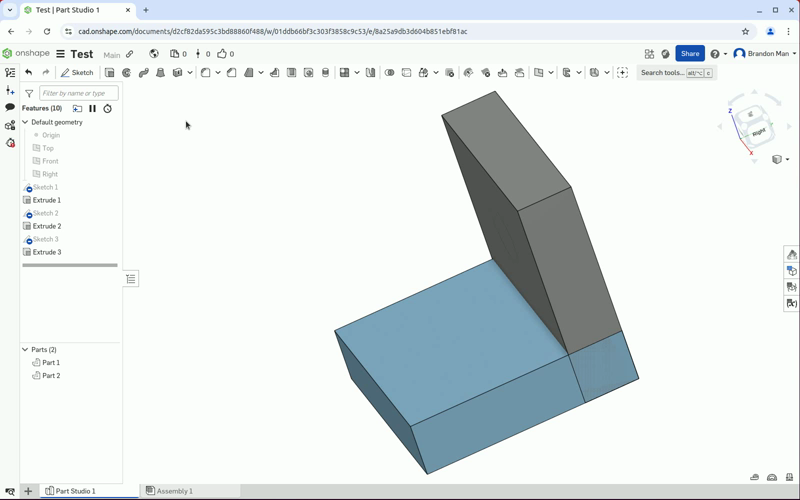
key(down, 2)
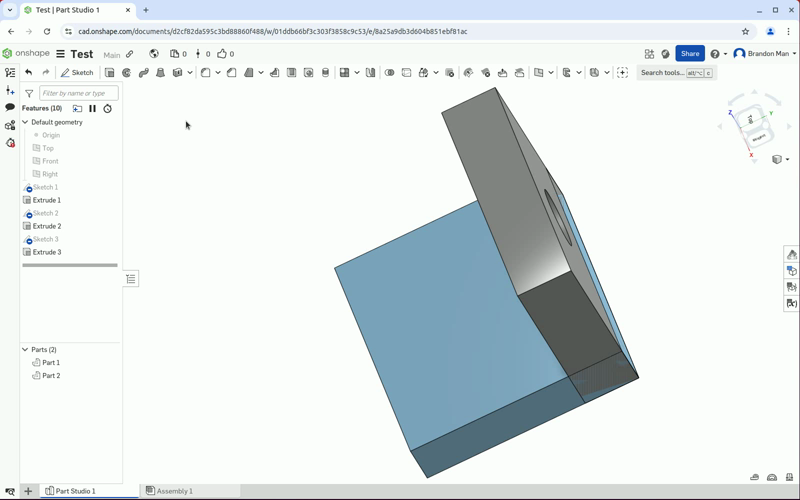
key(up, 2)
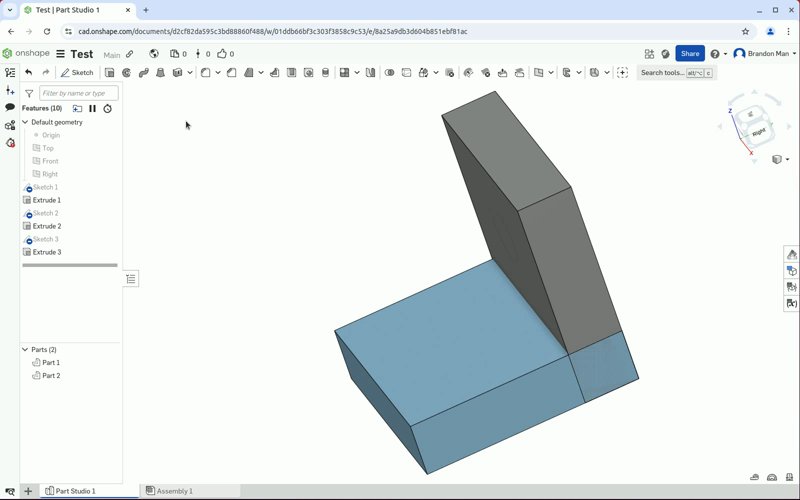
key(right, 2)
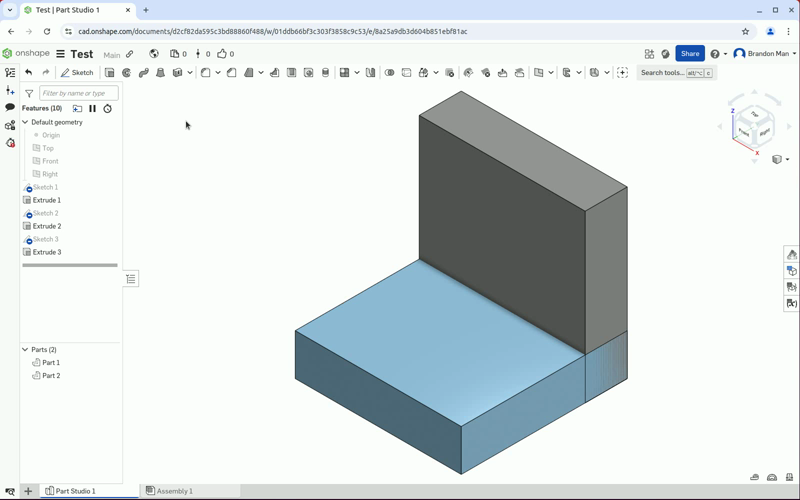
mouse_move(73, 189)
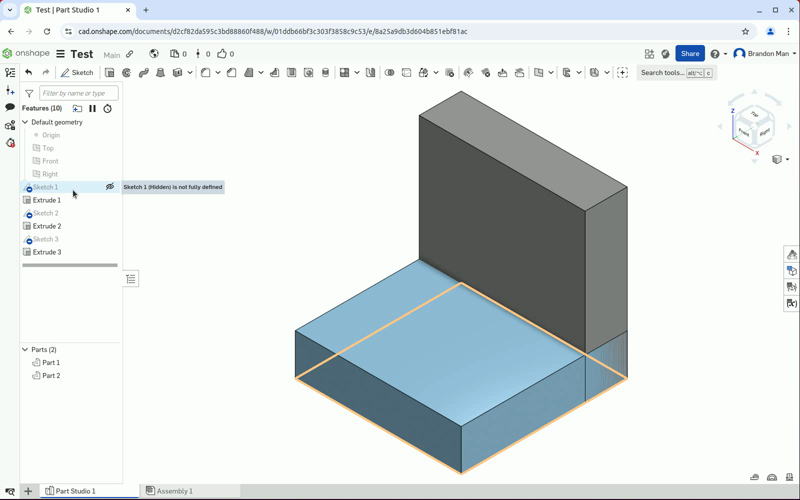
click(73, 189)